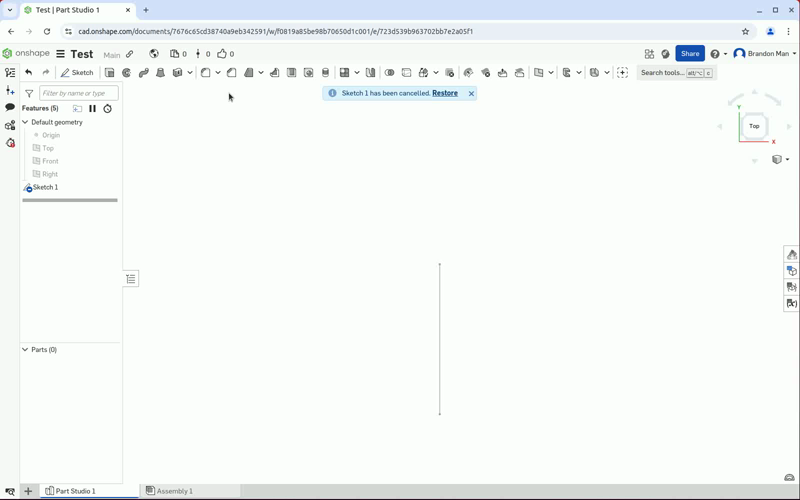
key(shift+h)
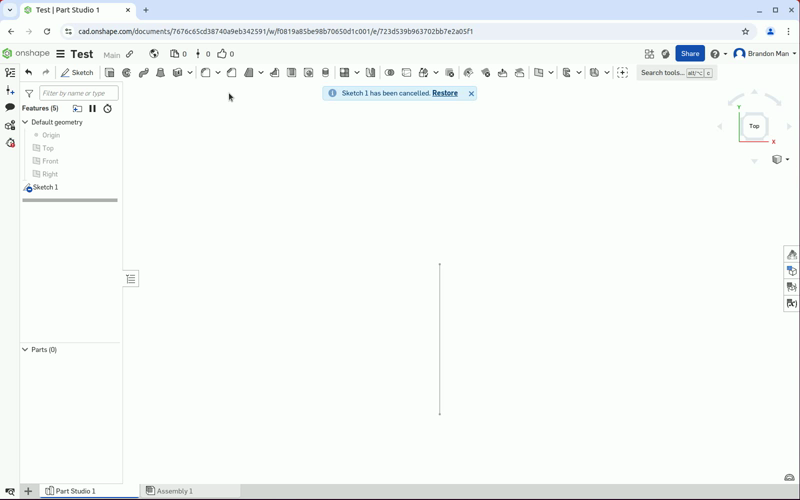
mouse_move(73, 352)
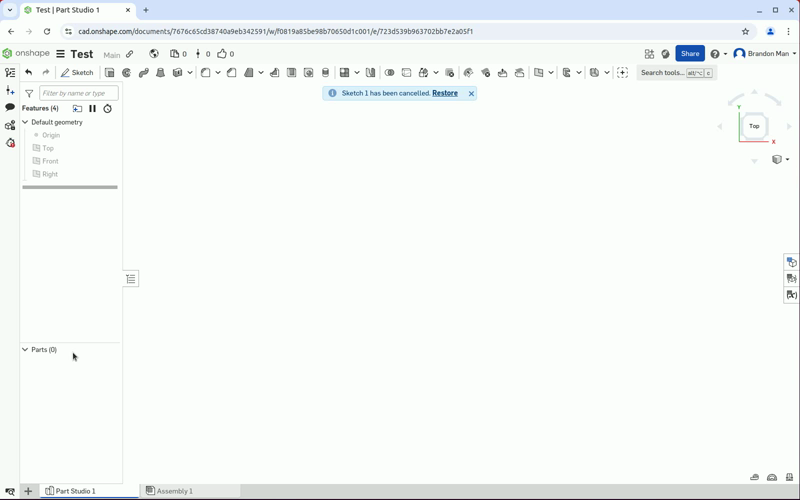
key(y)
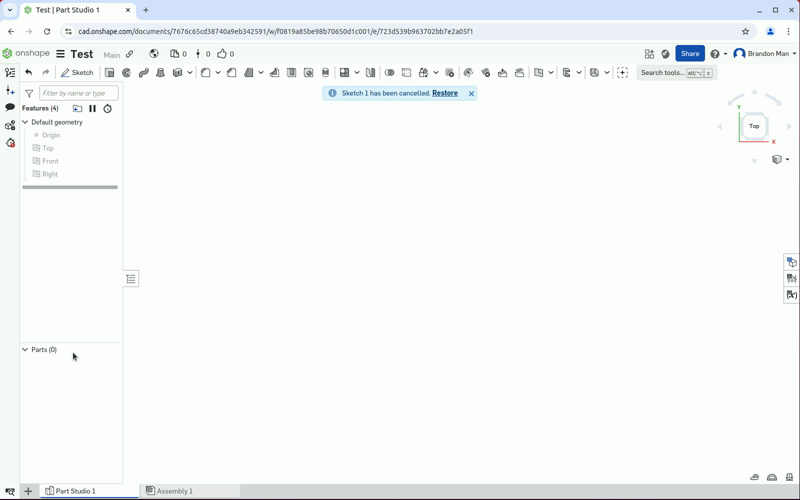
key(shift+p)
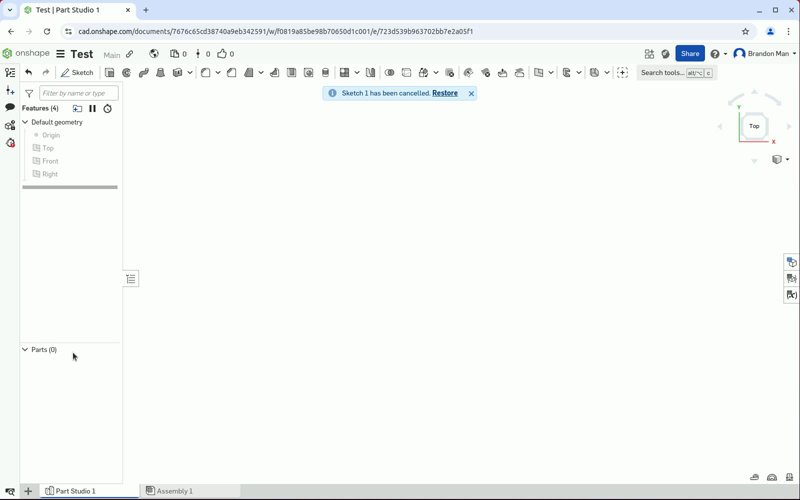
key(space)
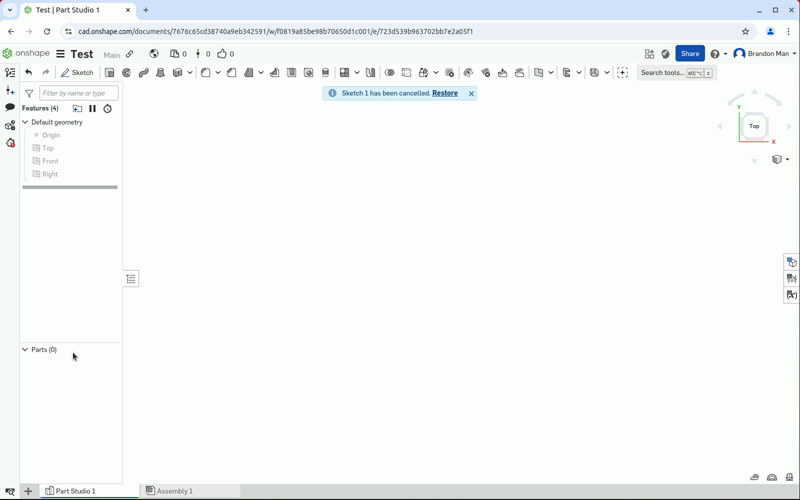
key_down(shift)
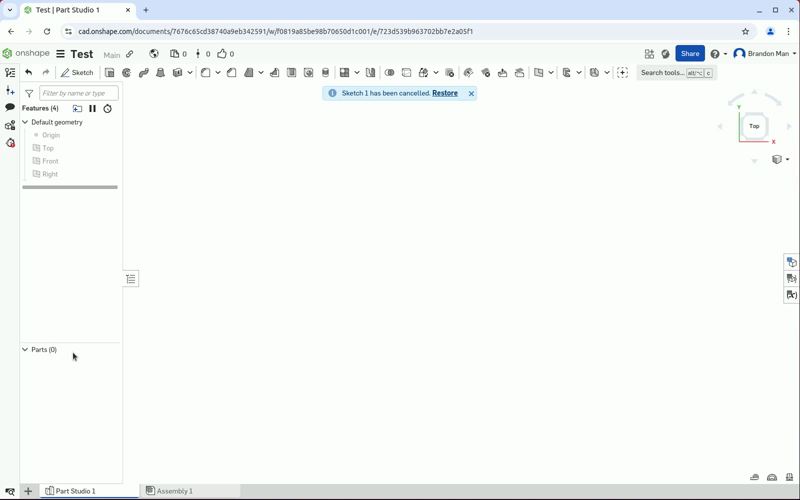
key(up)
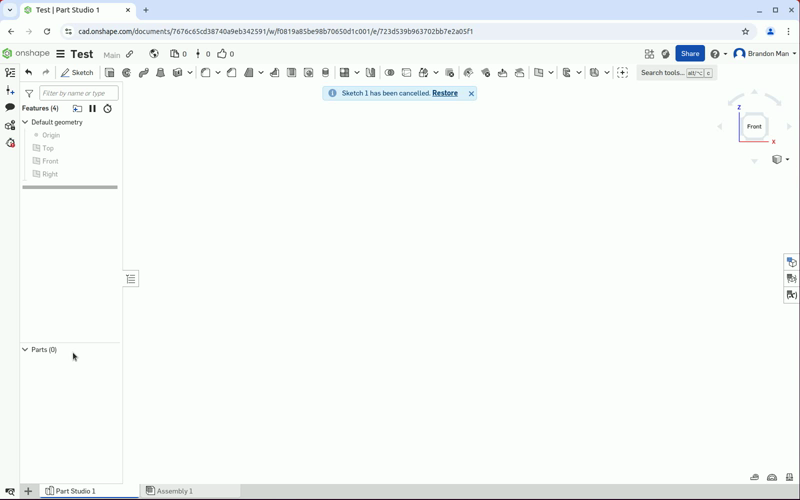
key_up(shift)
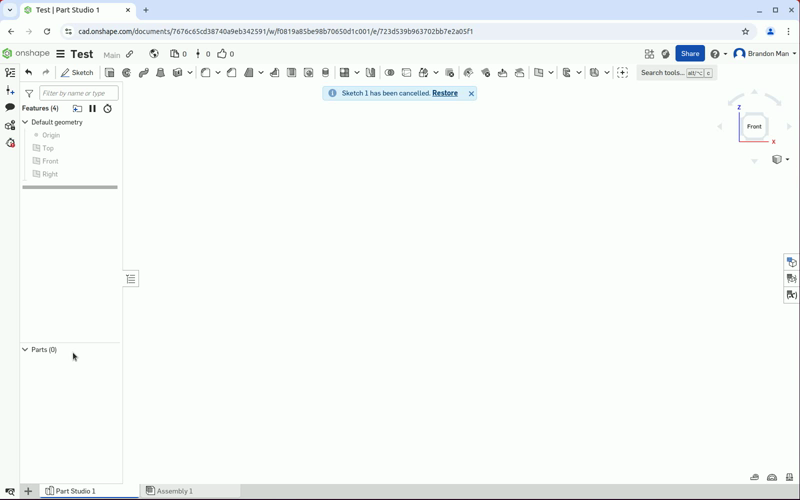
mouse_move(73, 352)
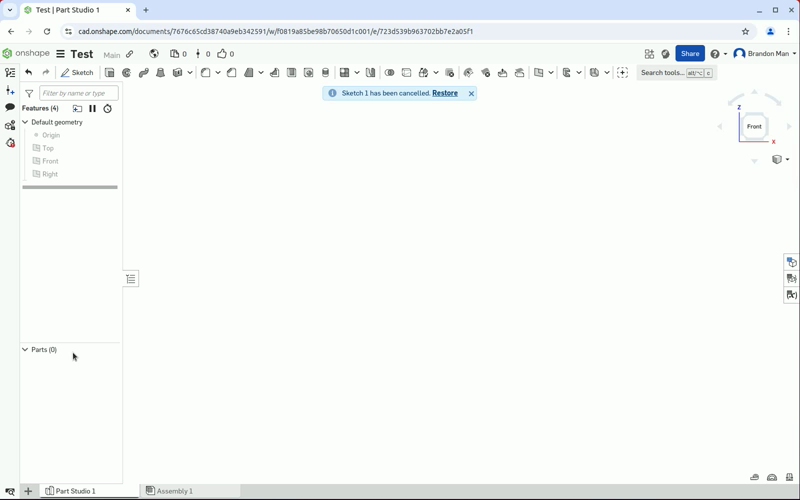
key(shift+y)
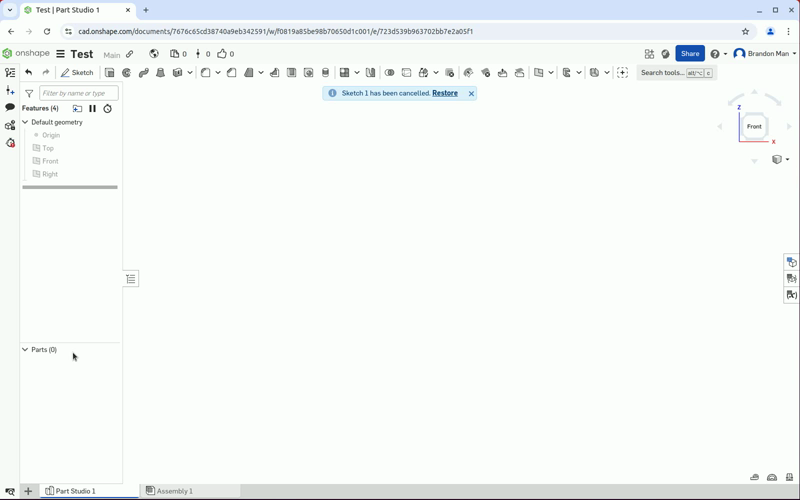
key(shift+s)
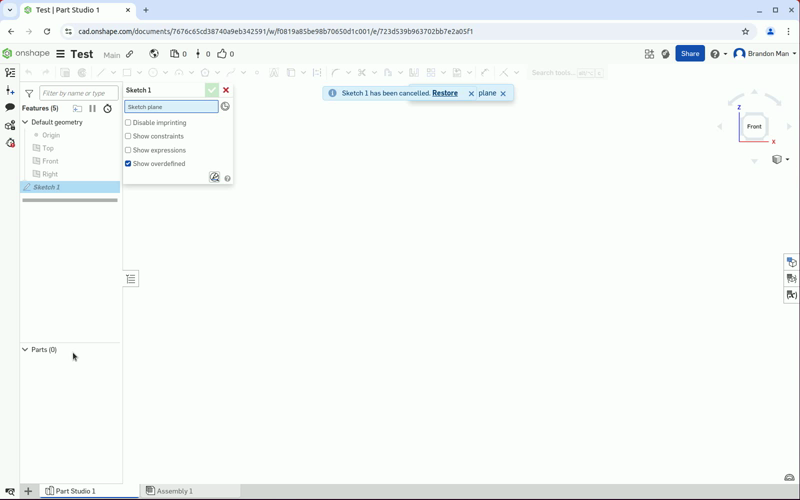
mouse_move(73, 163)
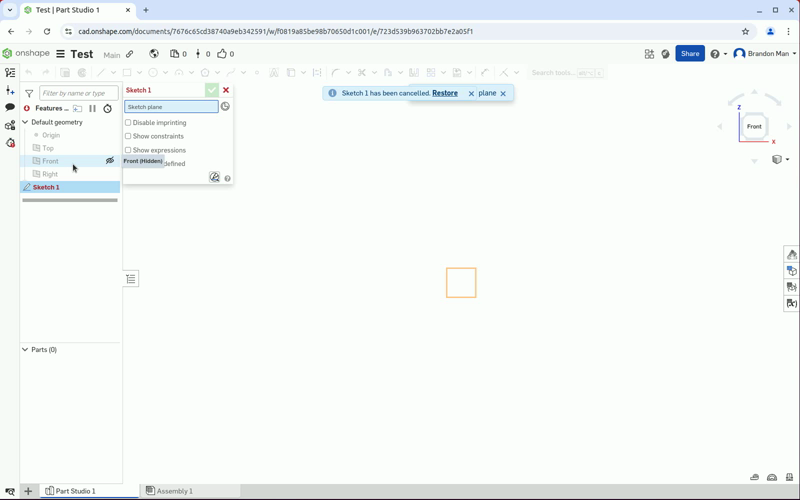
click(73, 163)
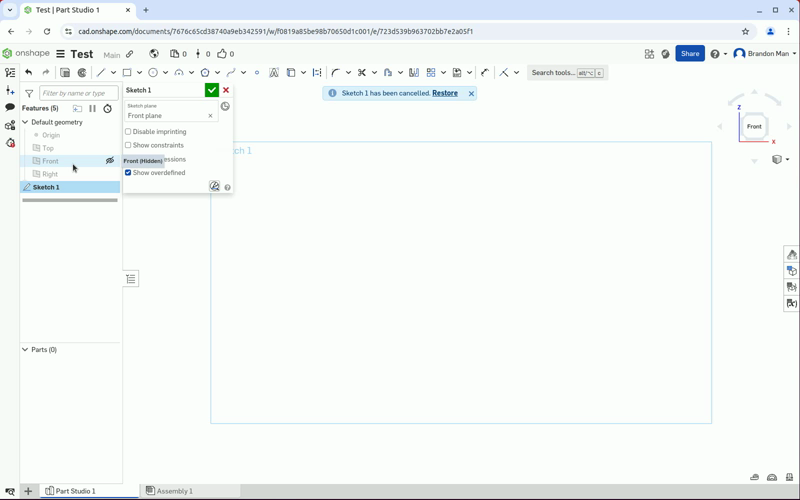
mouse_move(73, 352)
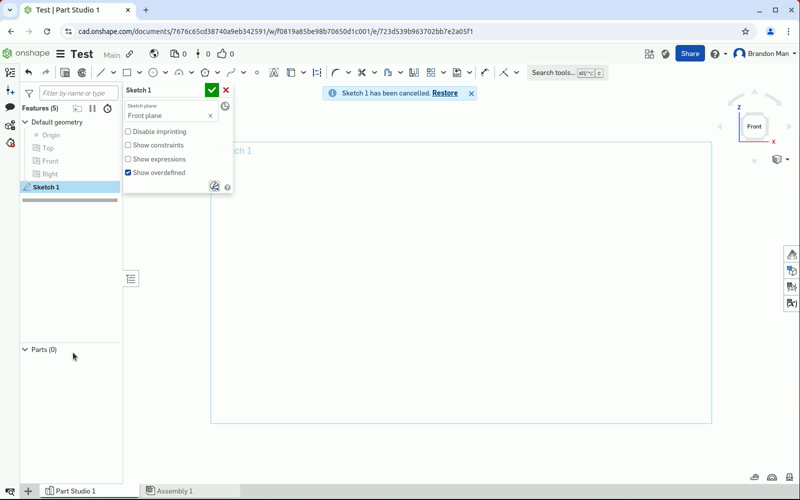
key(y)
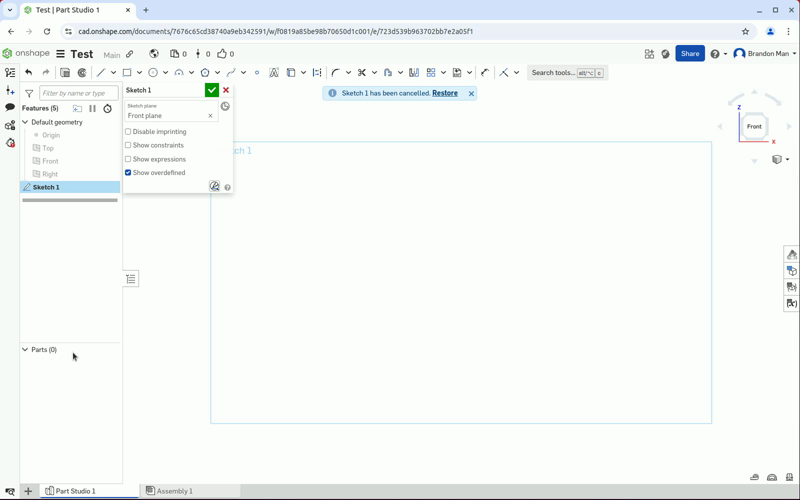
key(l)
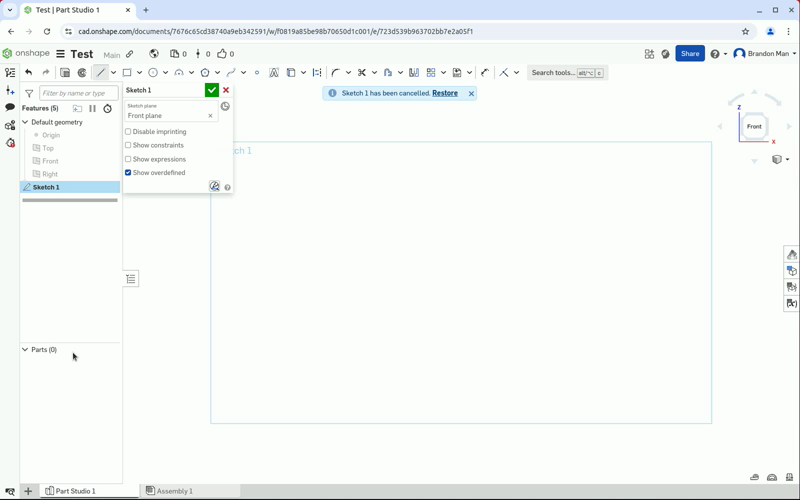
key_down(shift)
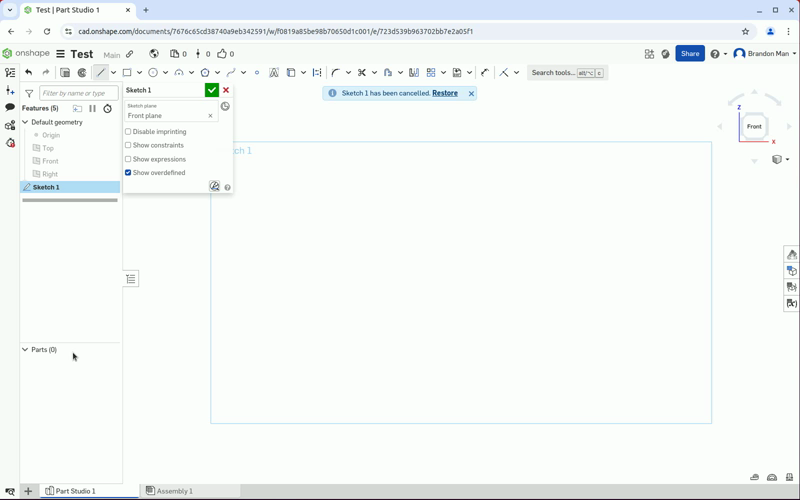
mouse_move(460, 353)
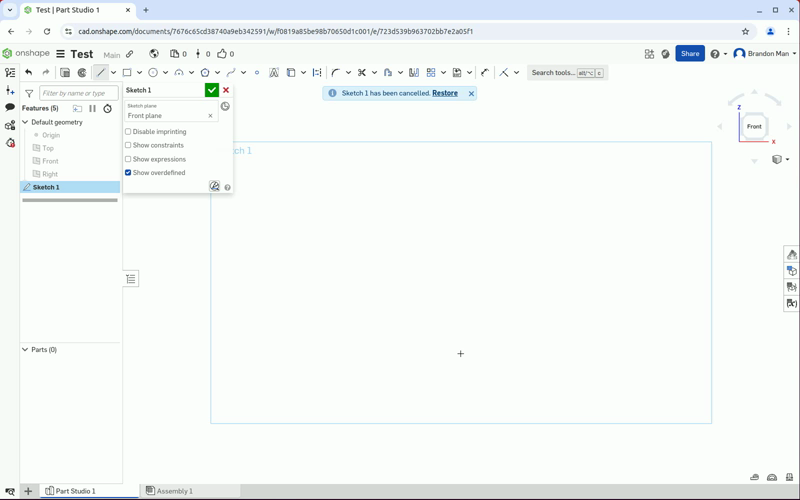
click(460, 353)
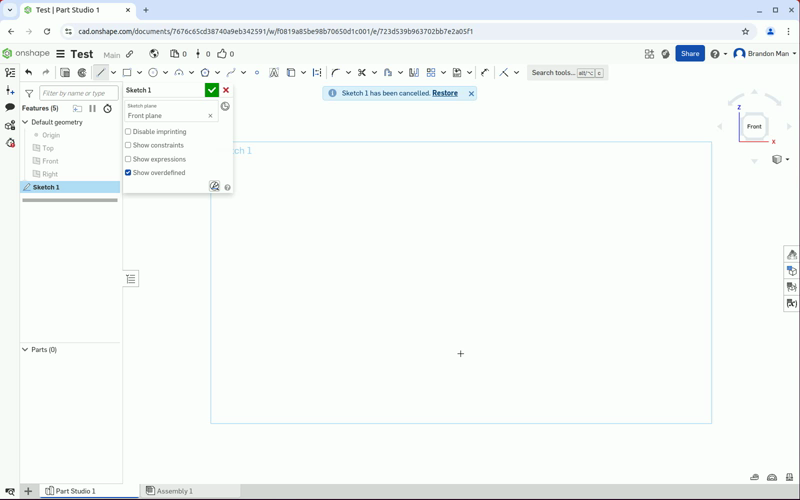
key_up(shift)
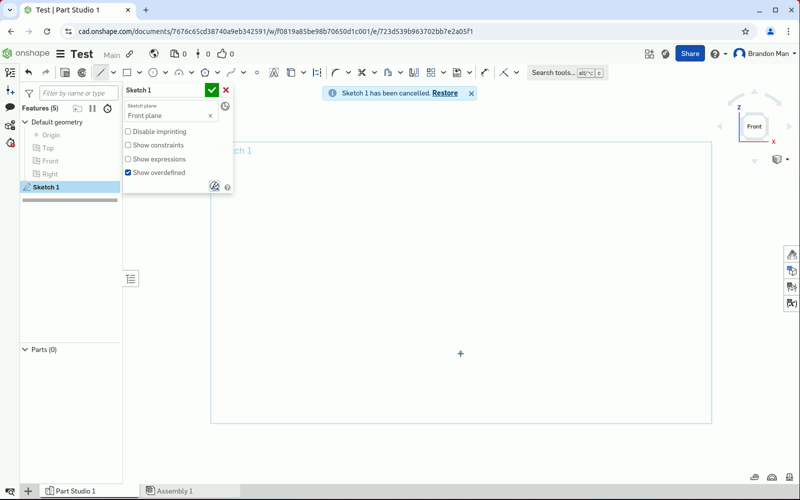
key_down(shift)
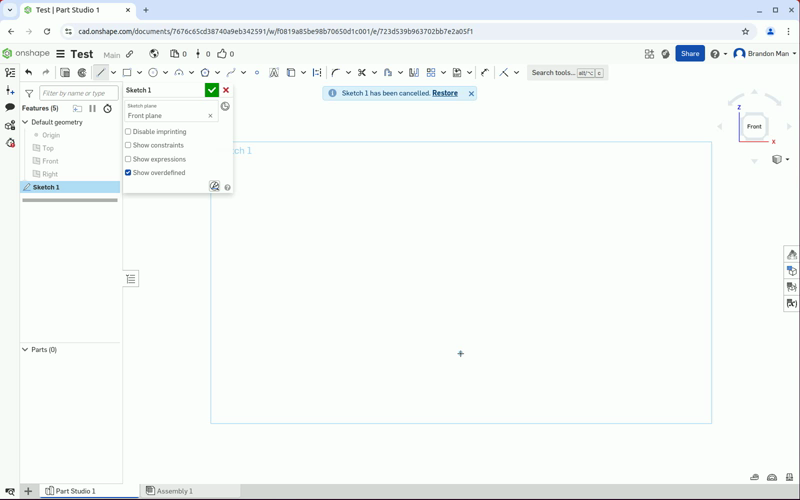
mouse_move(490, 353)
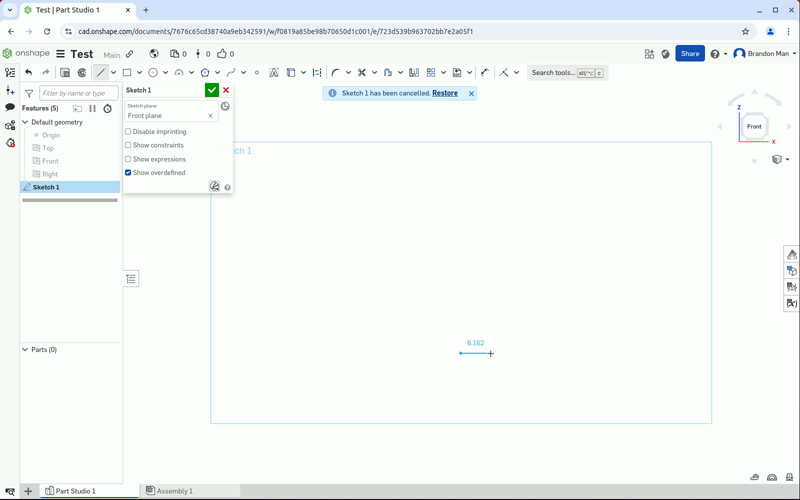
mouse_move(510, 353)
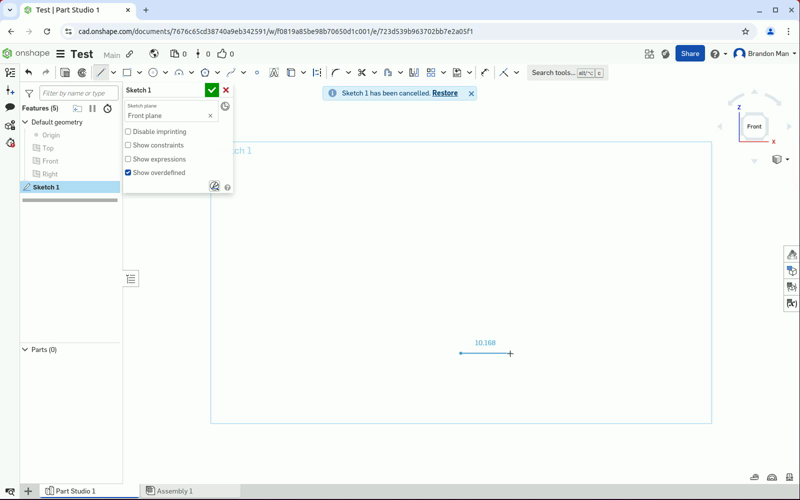
click(510, 353)
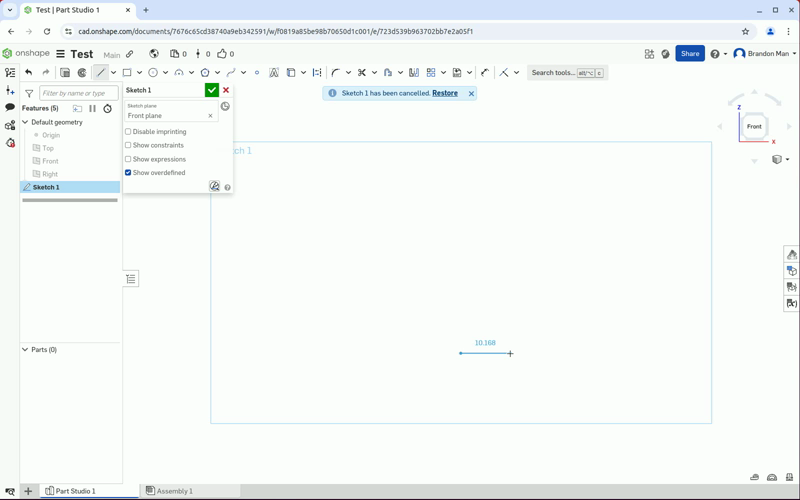
key_up(shift)
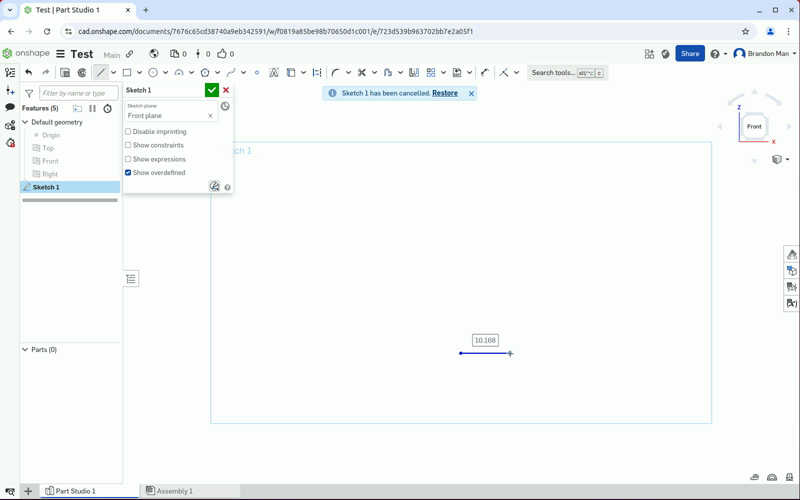
key_down(shift)
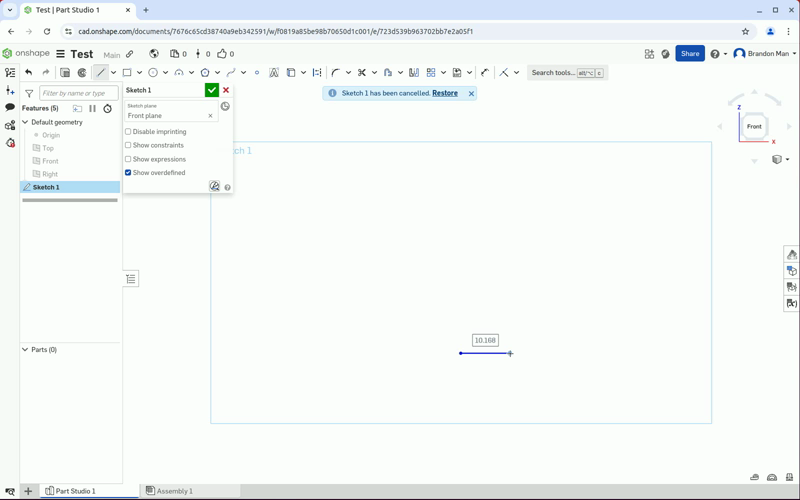
mouse_move(510, 282)
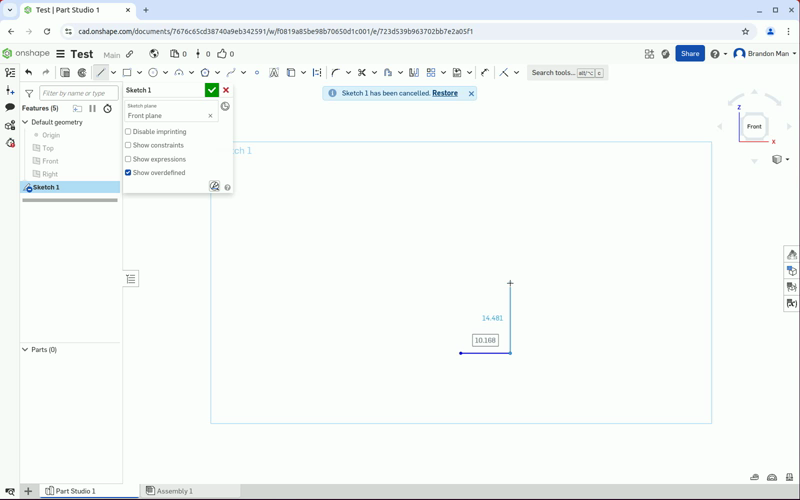
click(510, 282)
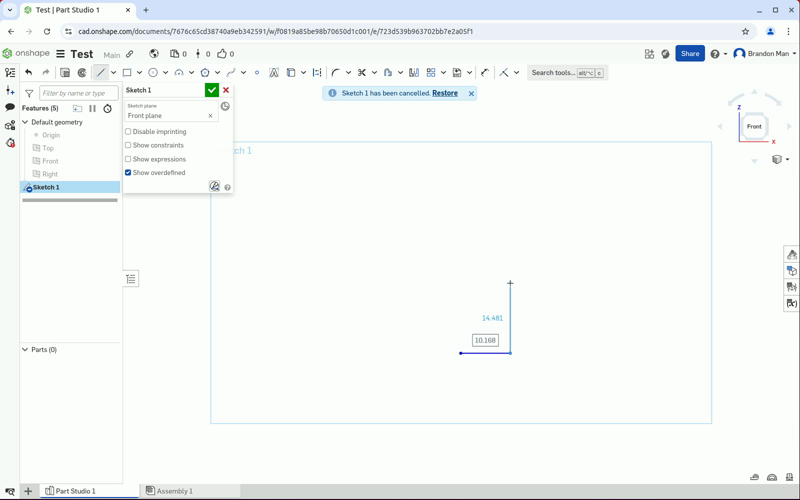
key_up(shift)
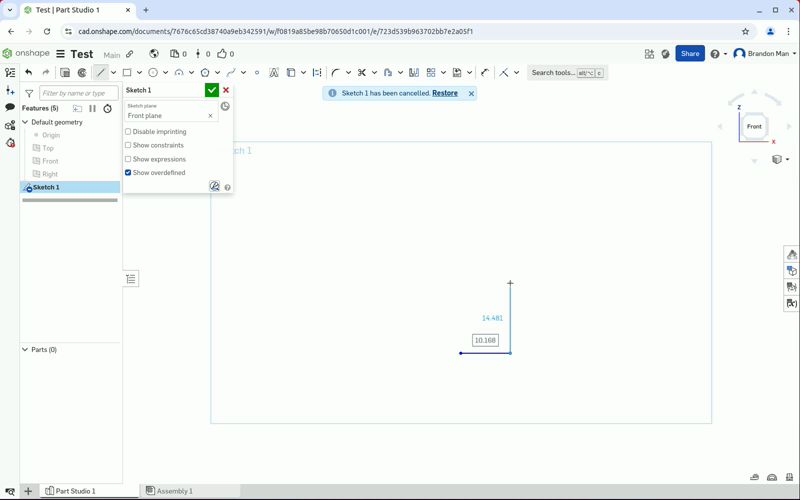
key_down(shift)
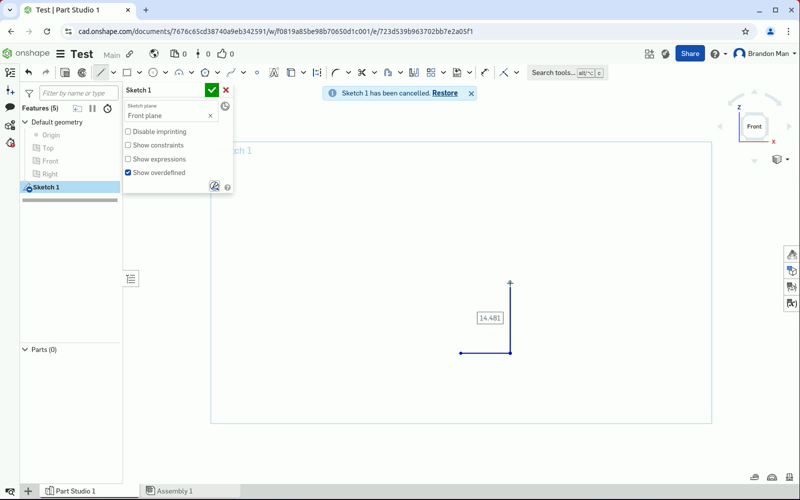
mouse_move(540, 282)
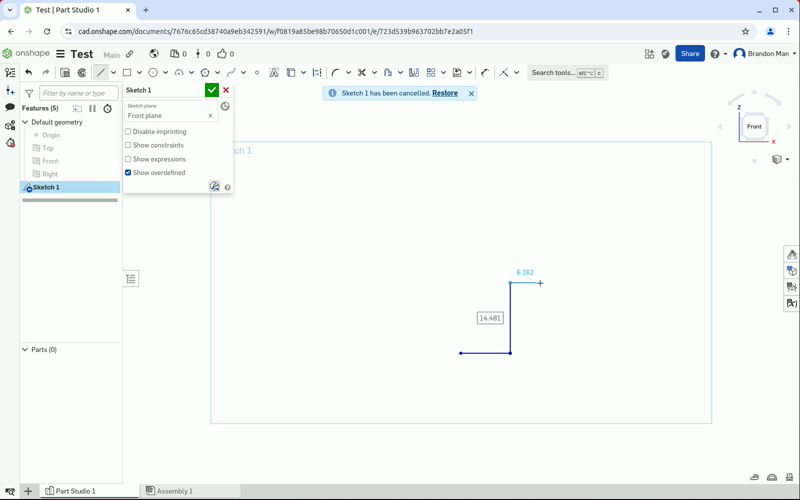
mouse_move(460, 282)
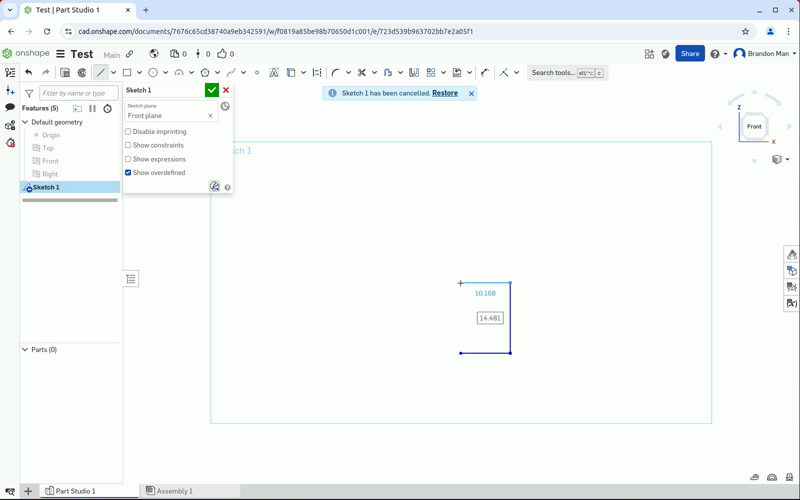
click(460, 282)
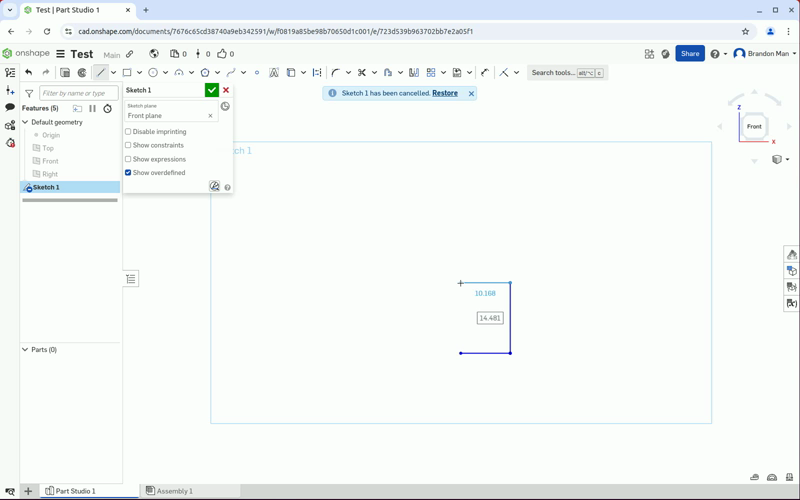
key_up(shift)
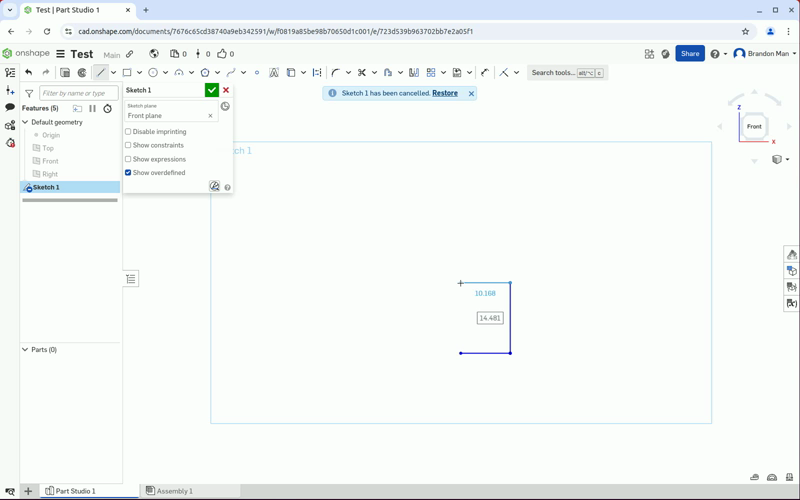
key_down(shift)
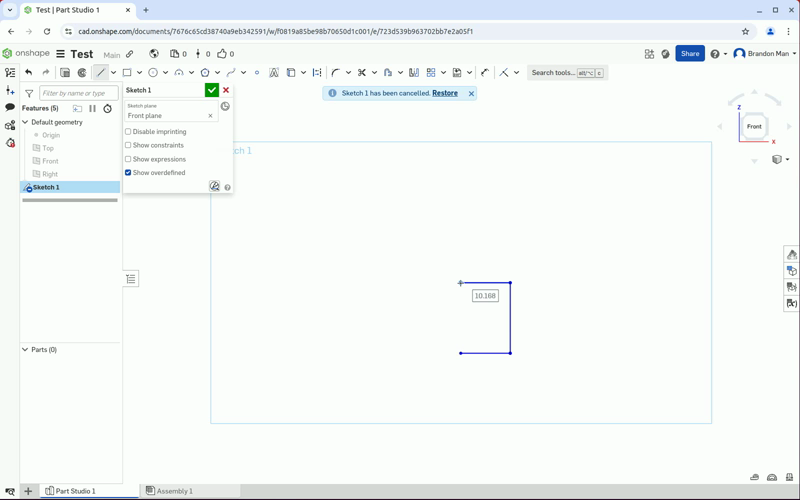
mouse_move(460, 353)
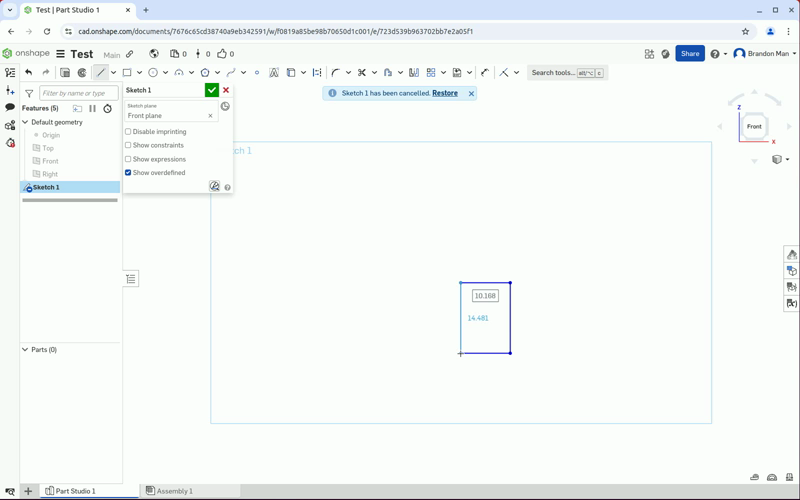
key_up(shift)
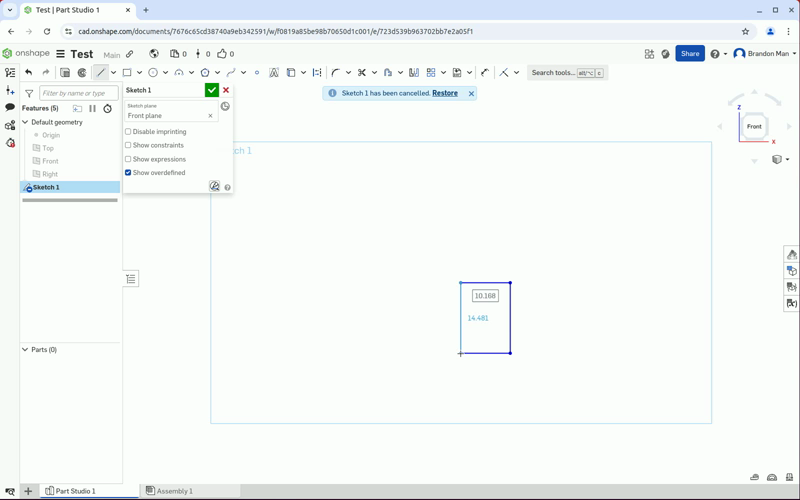
click(460, 353)
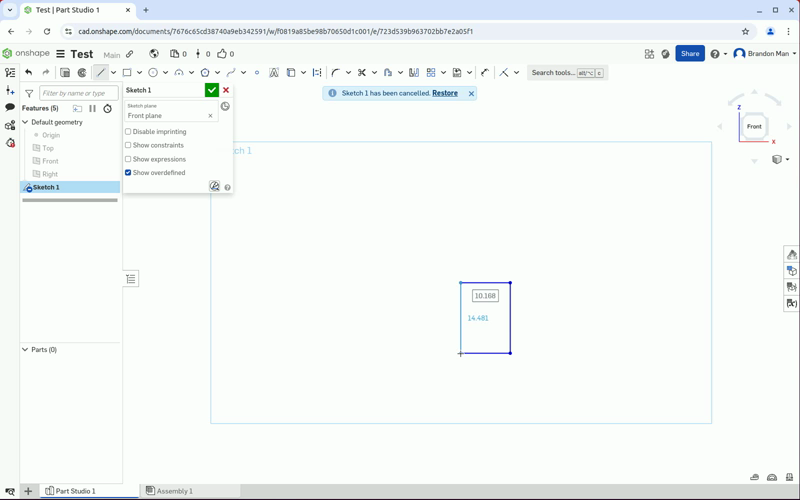
key(esc)
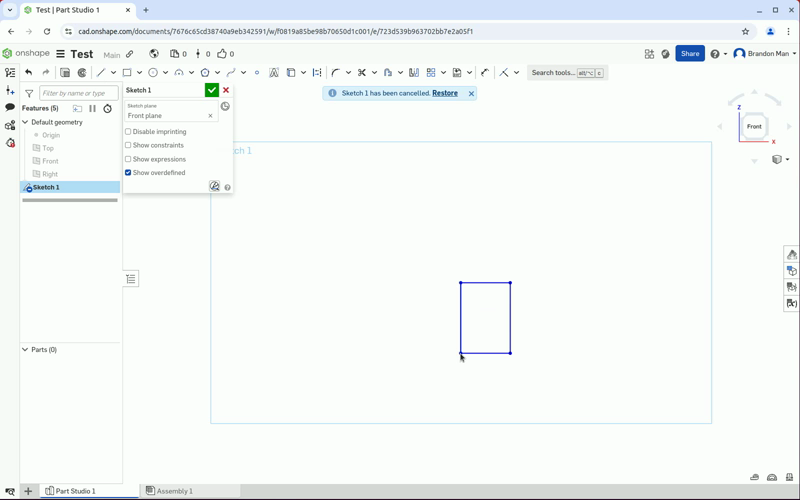
mouse_move(494, 333)
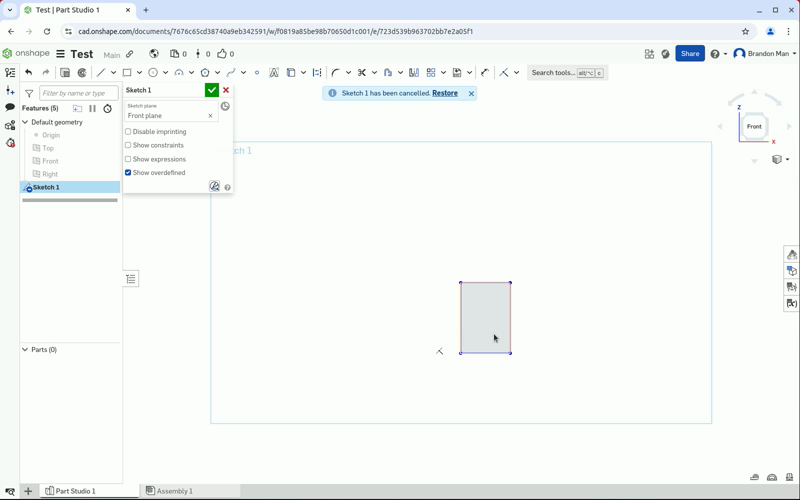
click(494, 333)
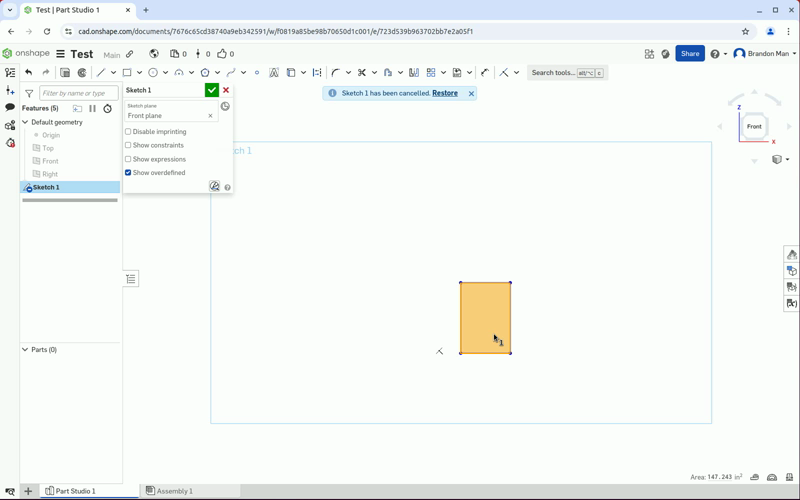
mouse_move(73, 352)
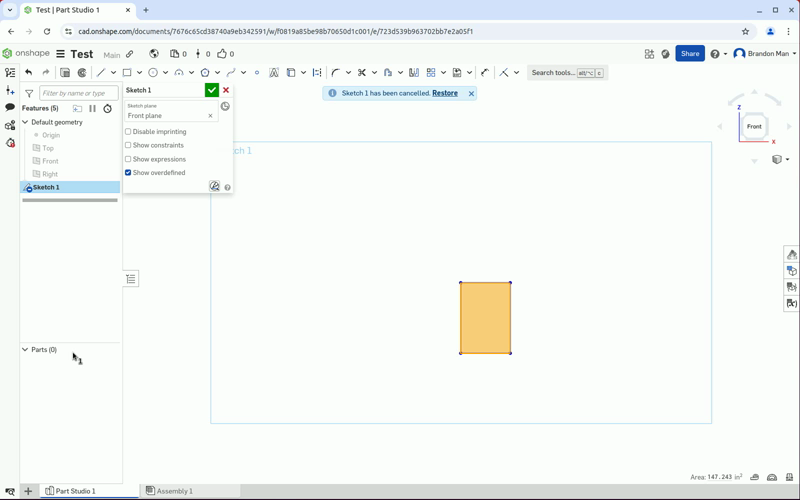
key(shift+y)
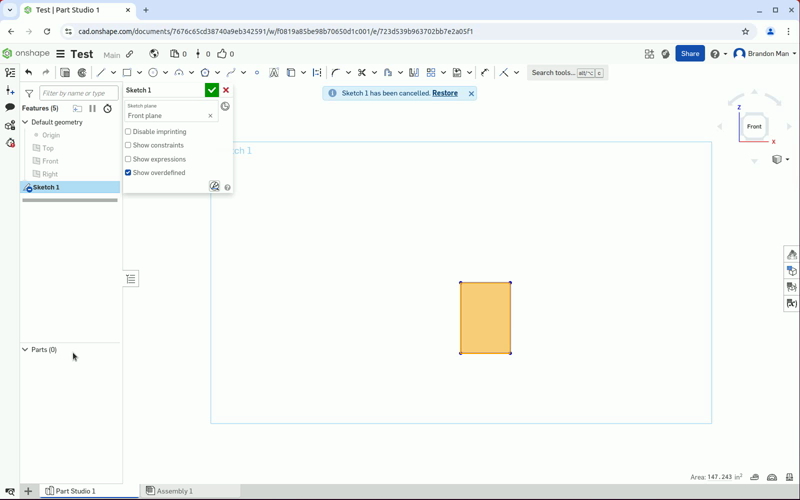
key(shift+e)
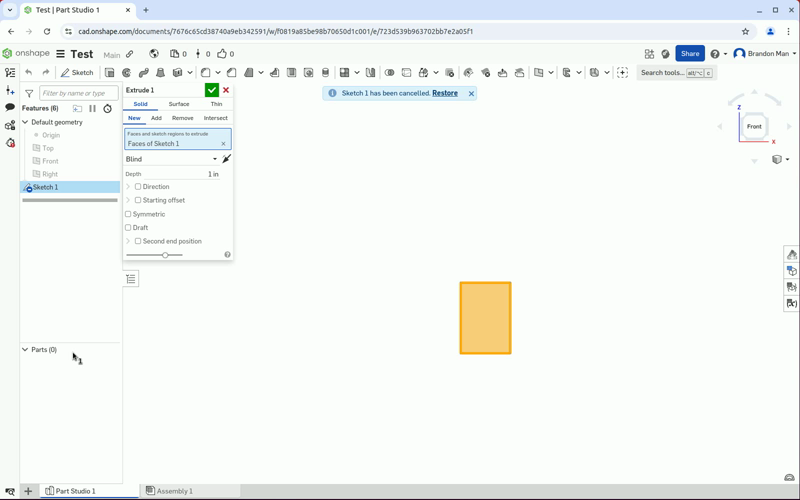
mouse_move(143, 106)
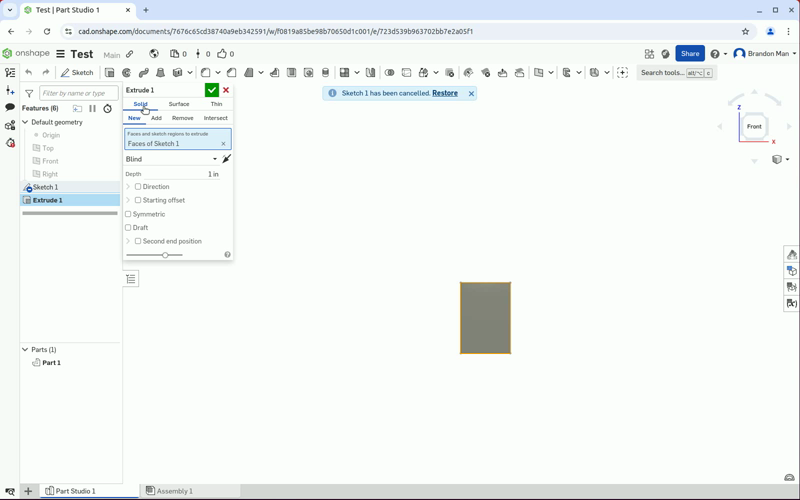
click(143, 106)
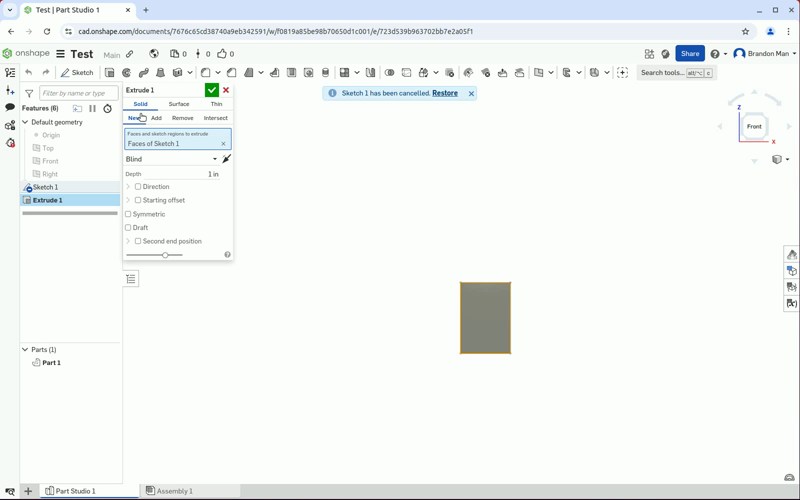
mouse_move(137, 120)
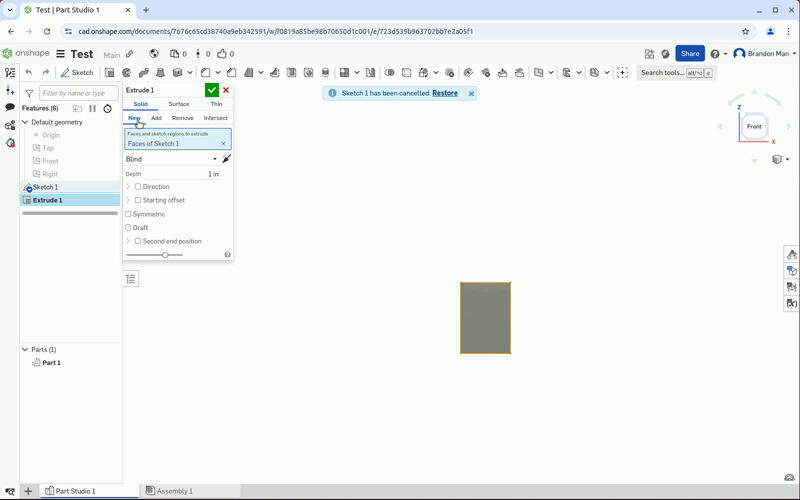
click(137, 120)
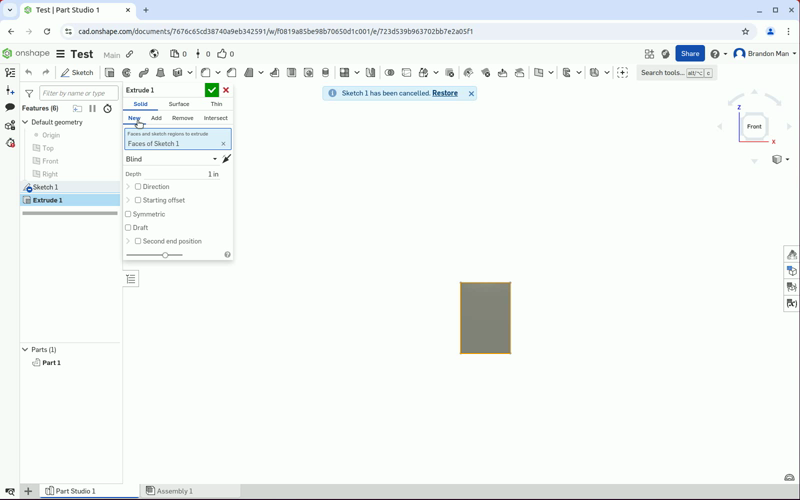
key(tab, 4)
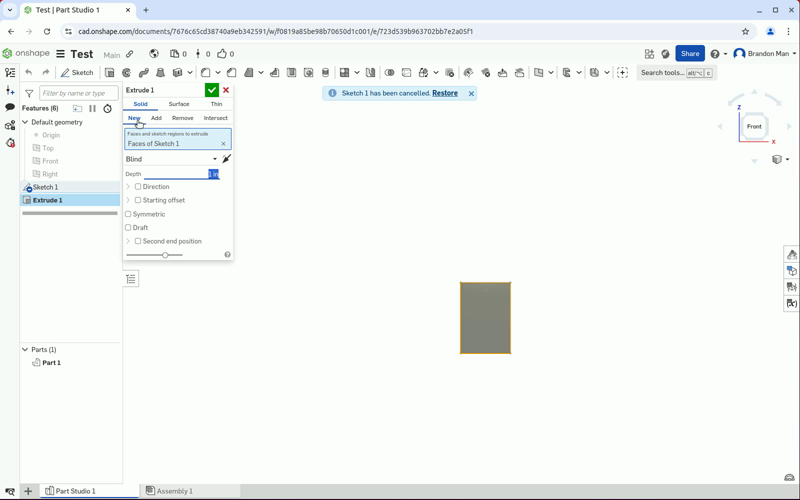
text(14.443)
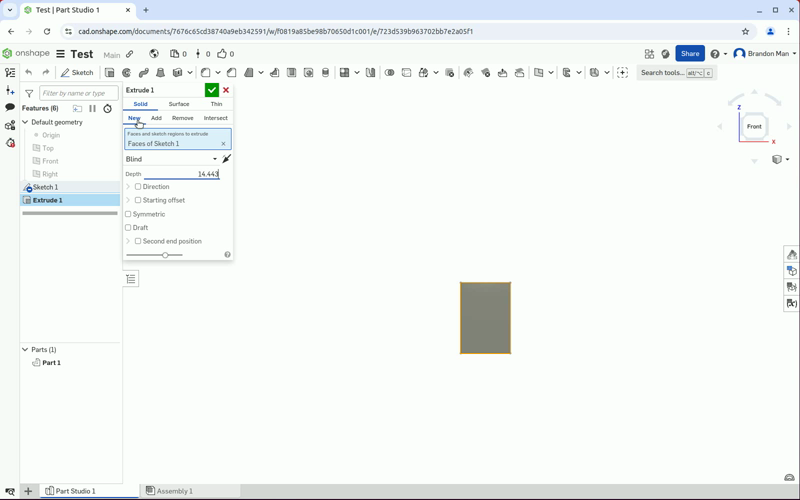
key(enter)
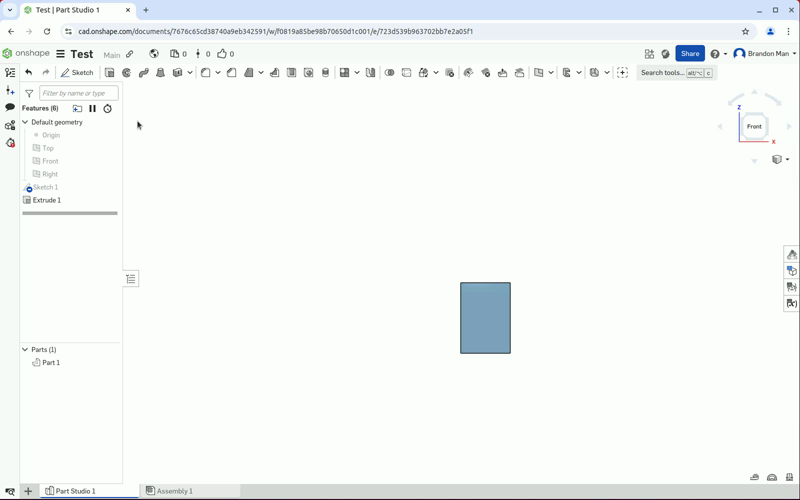
key(shift+h)
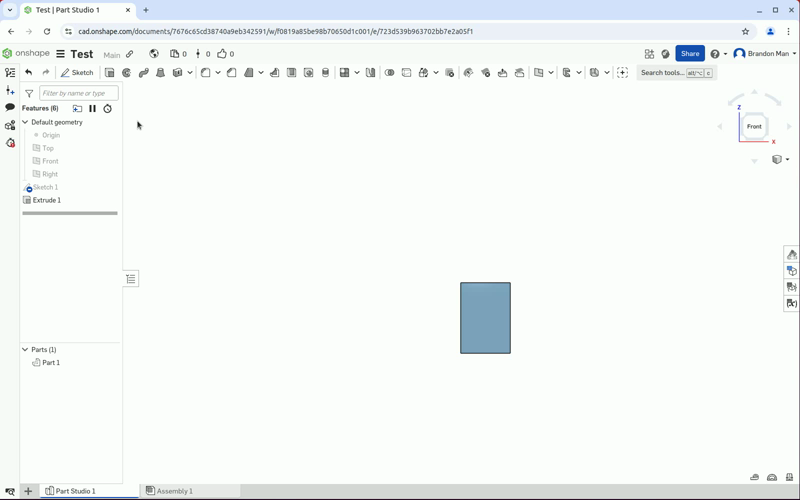
key(shift+h)
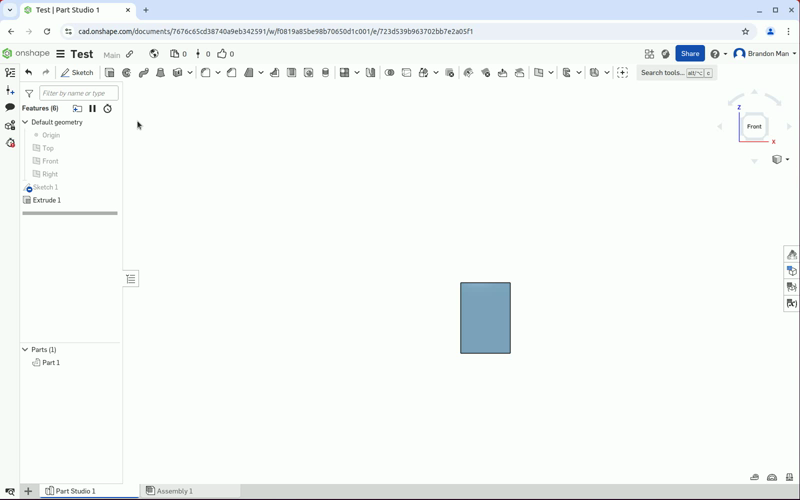
mouse_move(73, 189)
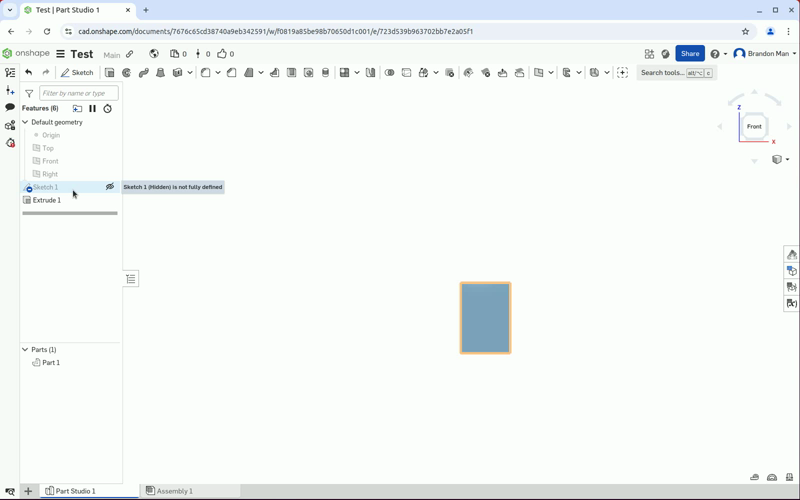
click(73, 189)
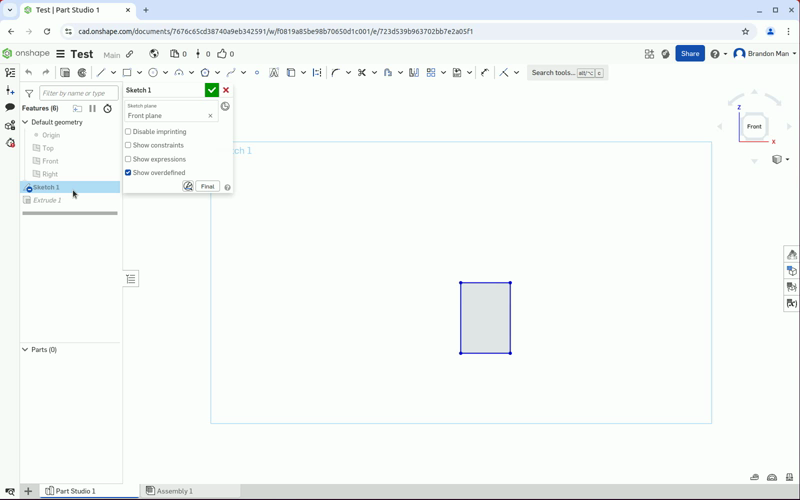
mouse_move(229, 92)
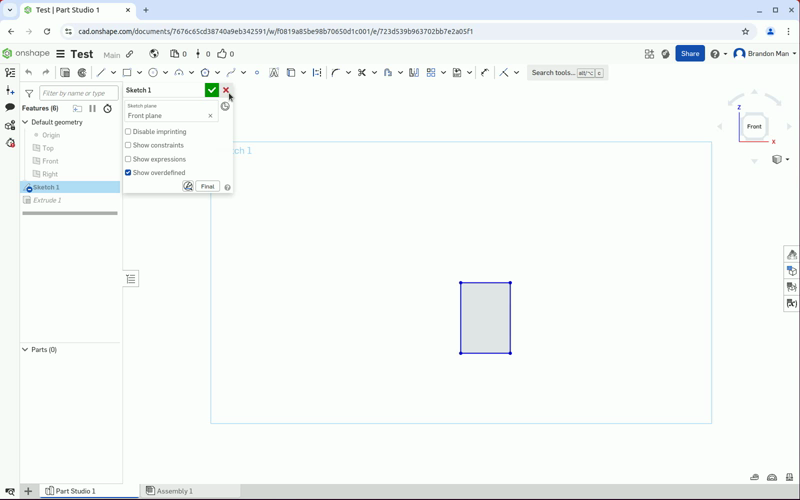
click(229, 92)
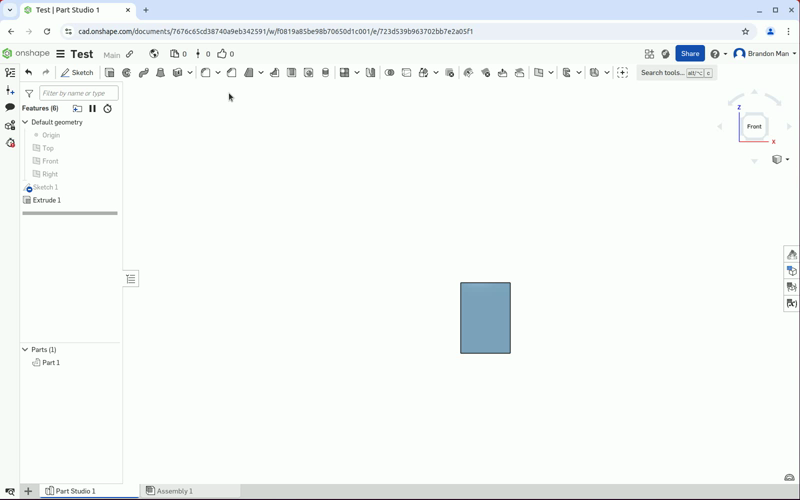
mouse_move(73, 352)
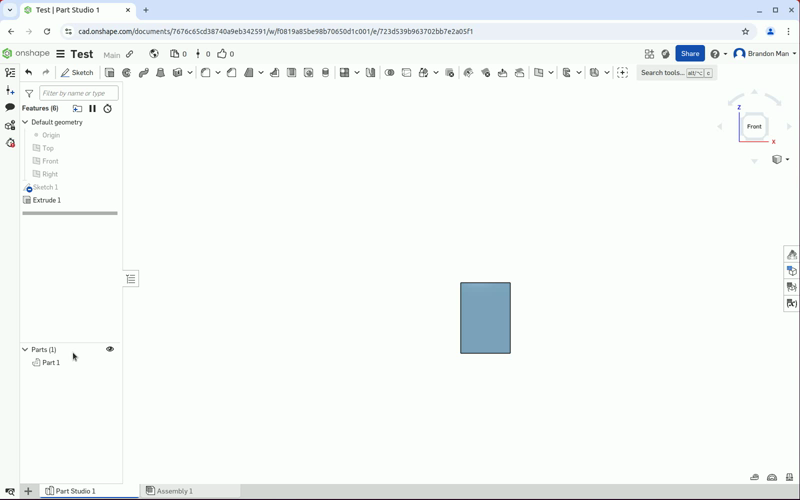
key(y)
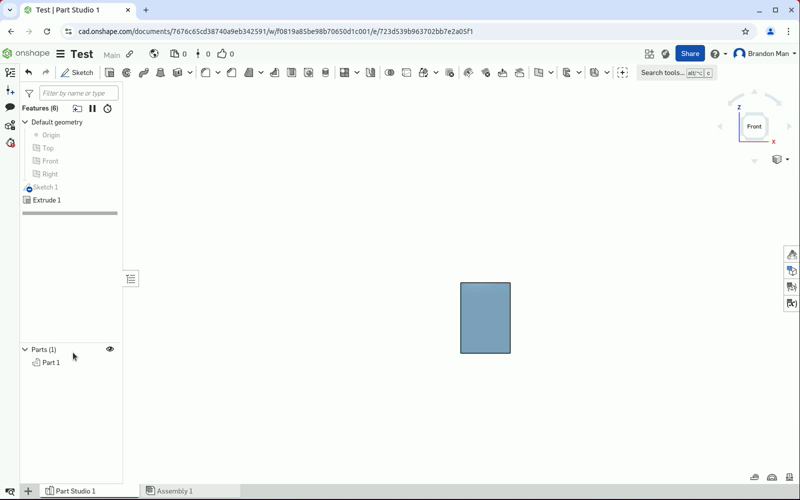
key(shift+p)
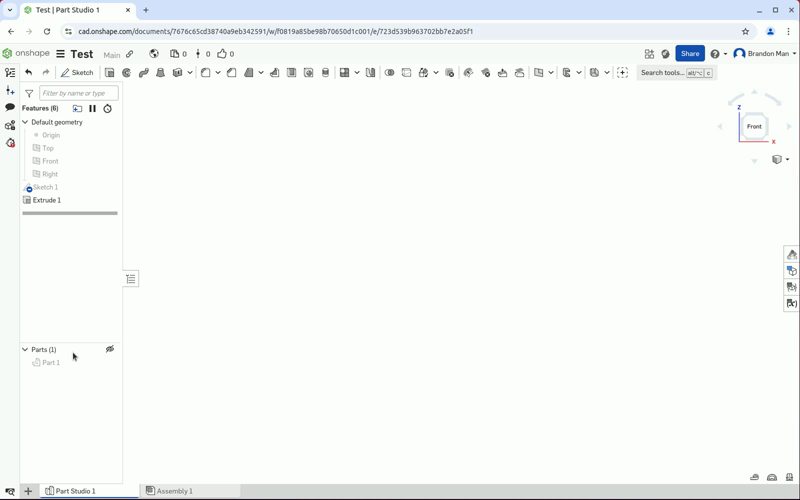
key(space)
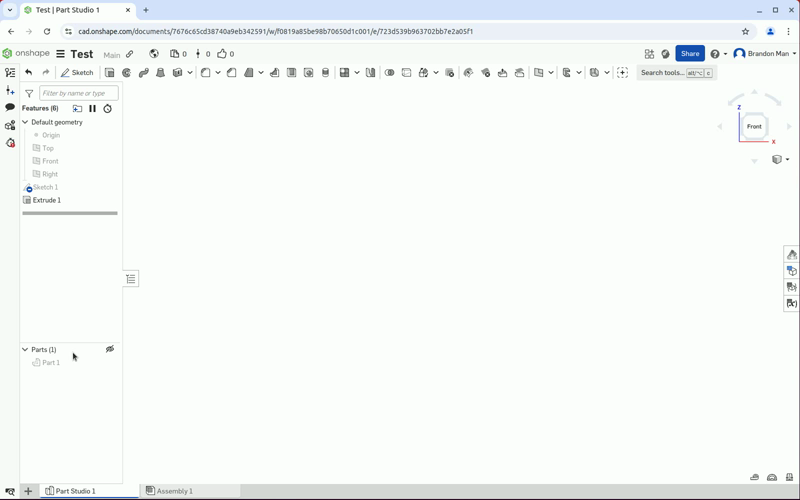
key_down(shift)
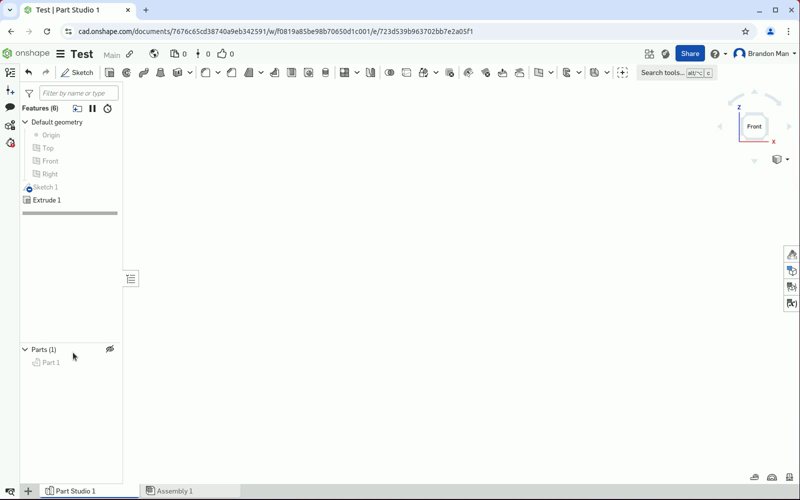
key(left)
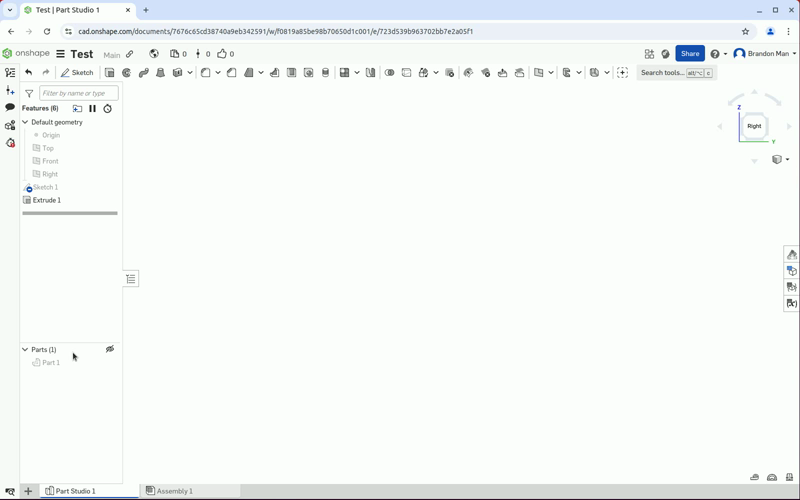
key_up(shift)
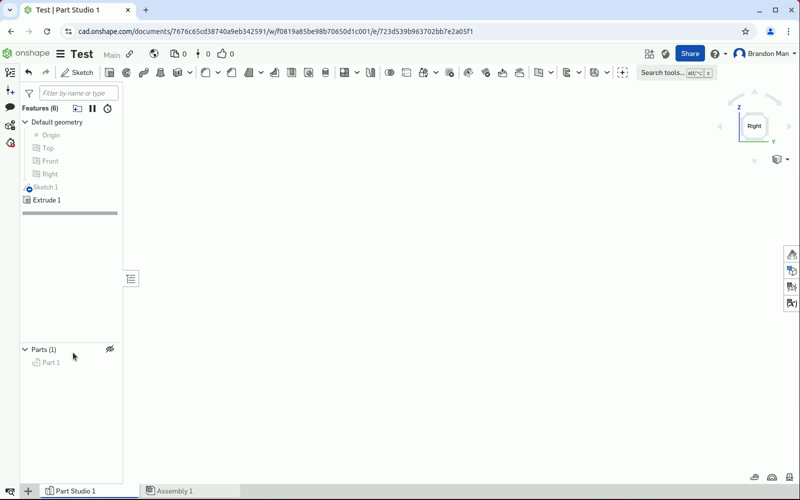
mouse_move(73, 352)
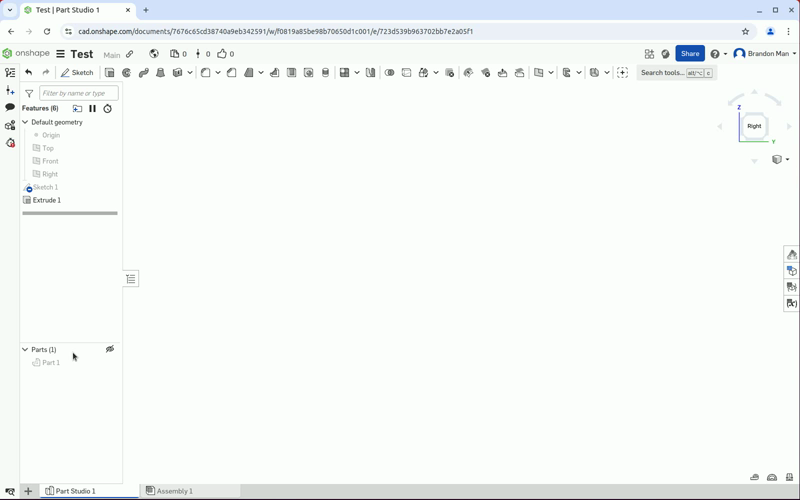
key(shift+y)
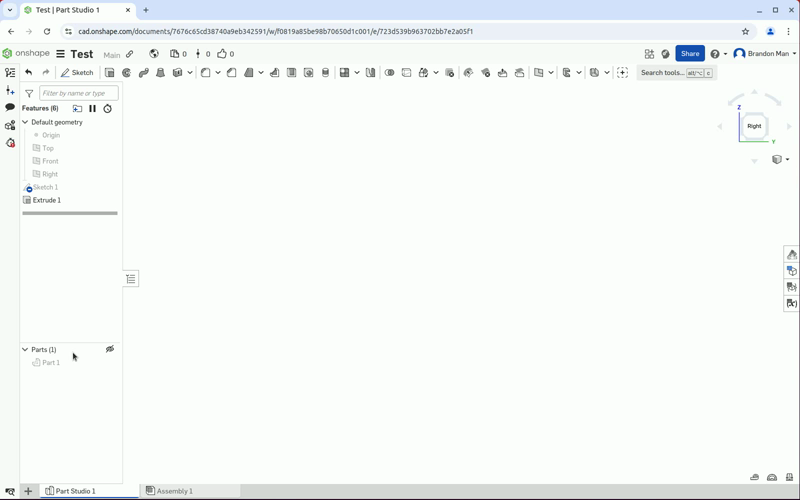
key(shift+s)
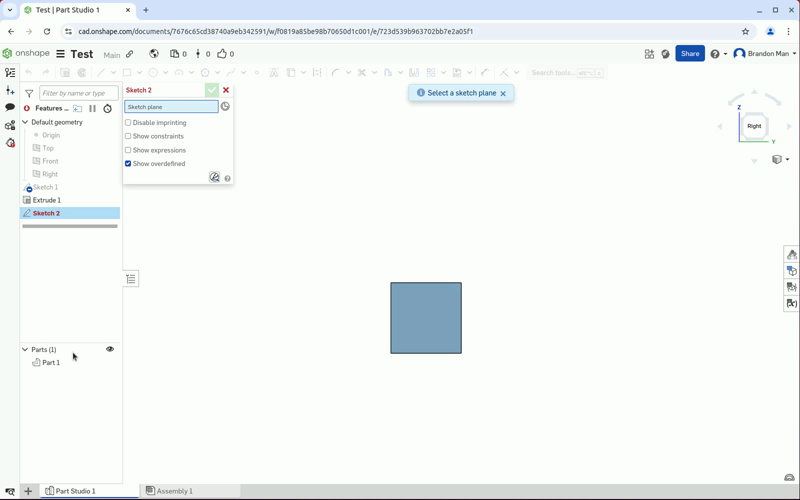
mouse_move(73, 176)
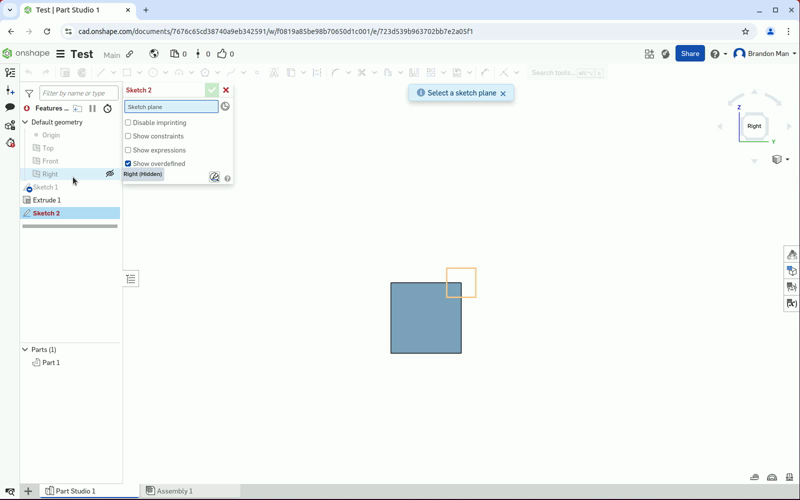
click(73, 176)
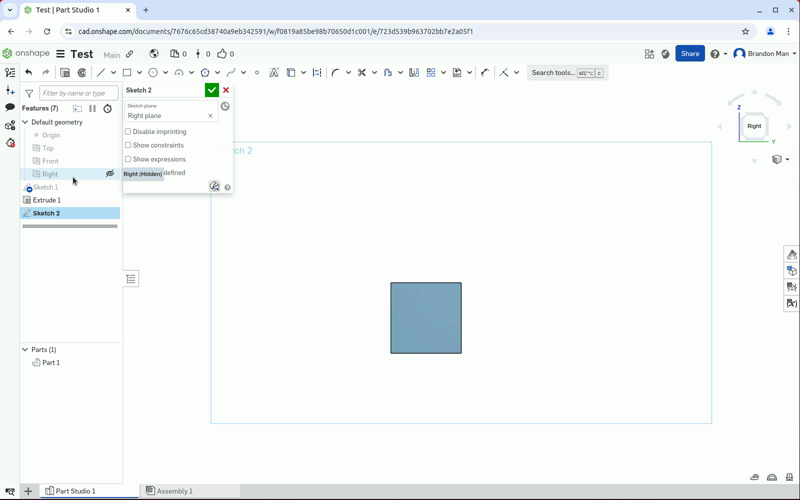
mouse_move(73, 352)
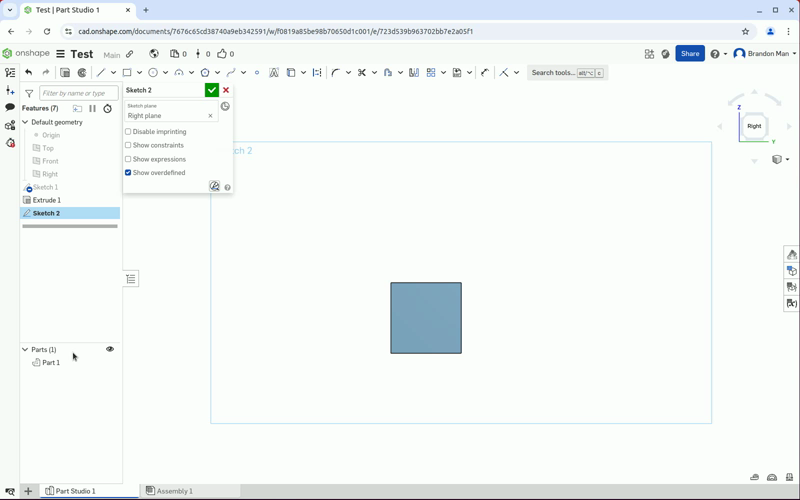
key(y)
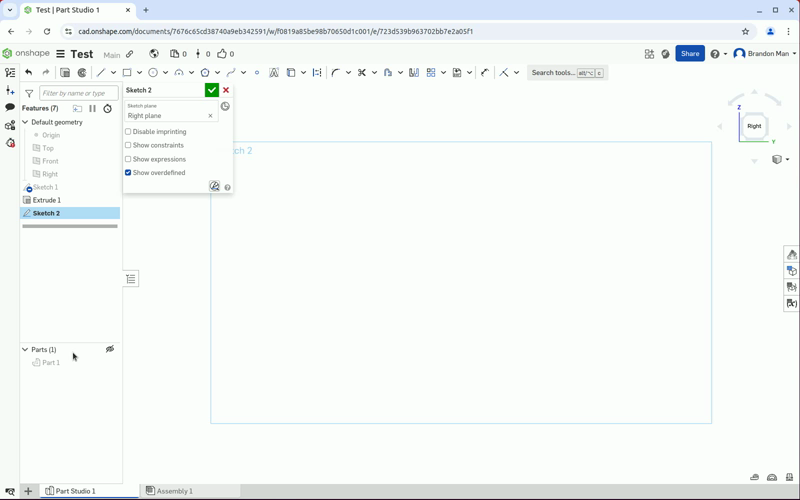
key(l)
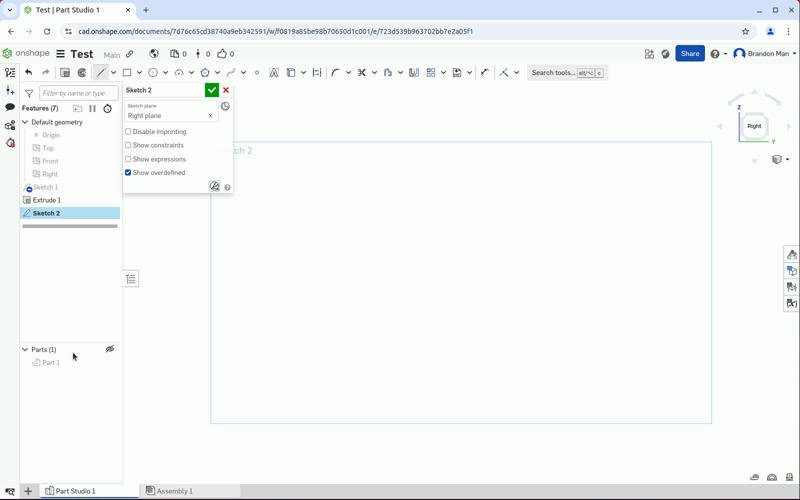
key_down(shift)
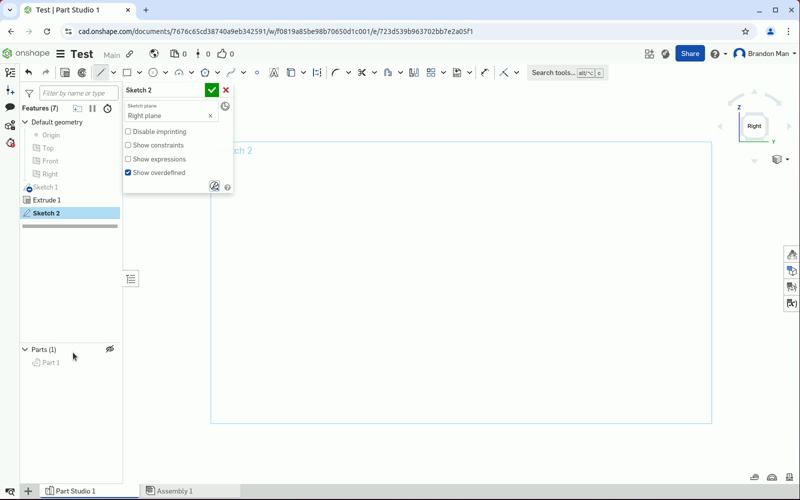
mouse_move(390, 282)
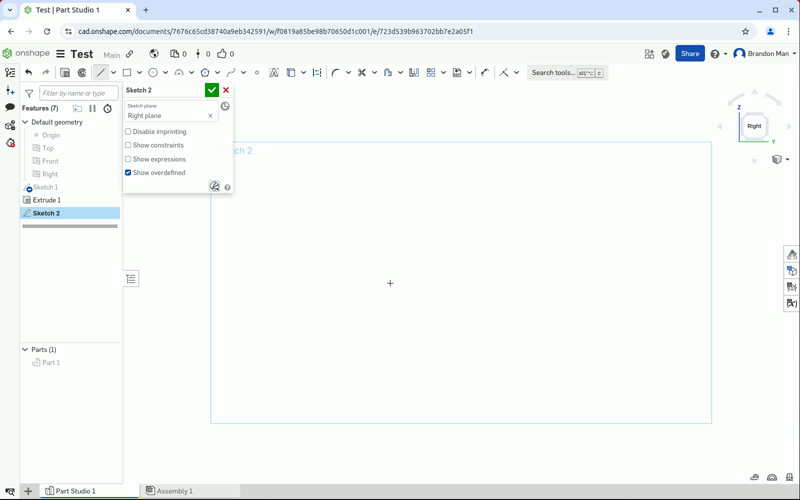
click(390, 282)
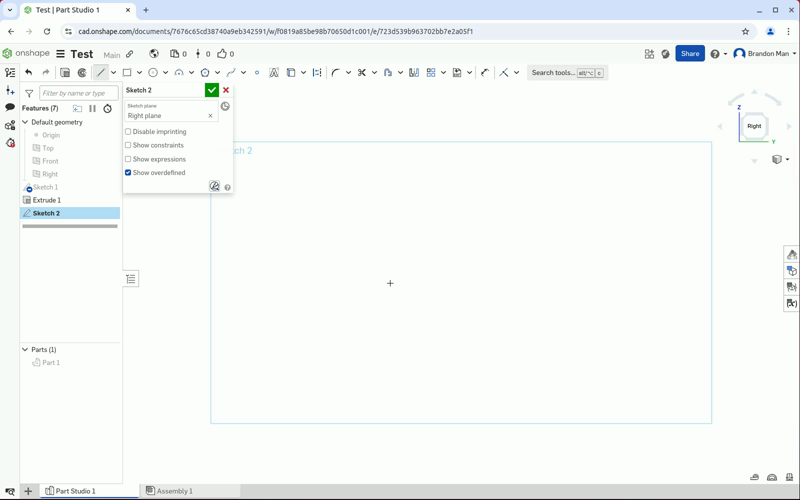
key_up(shift)
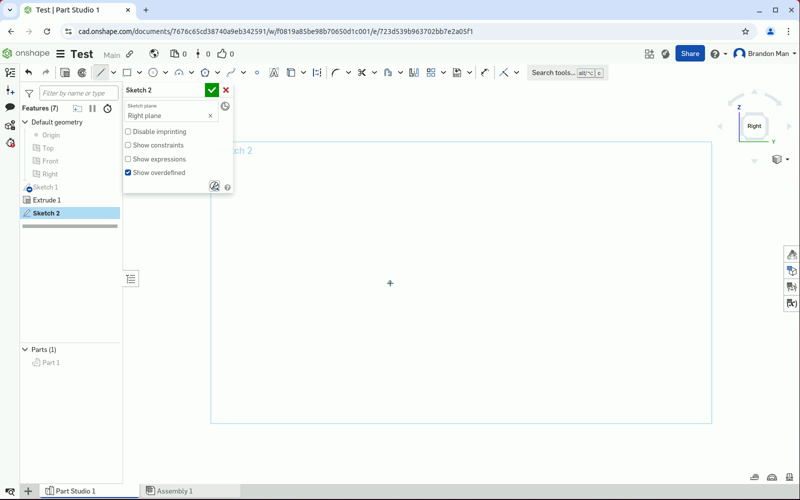
key_down(shift)
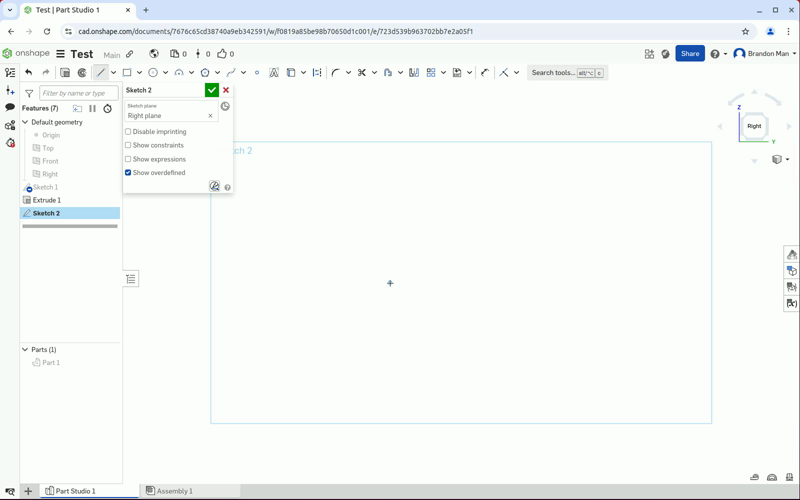
mouse_move(420, 282)
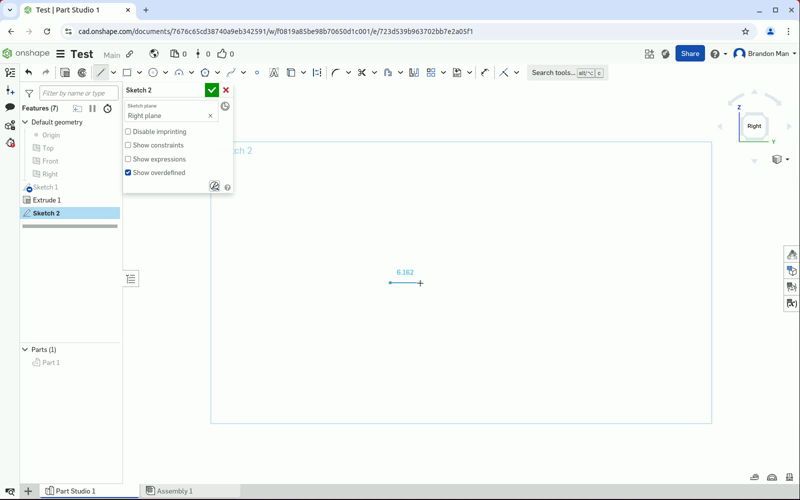
mouse_move(433, 282)
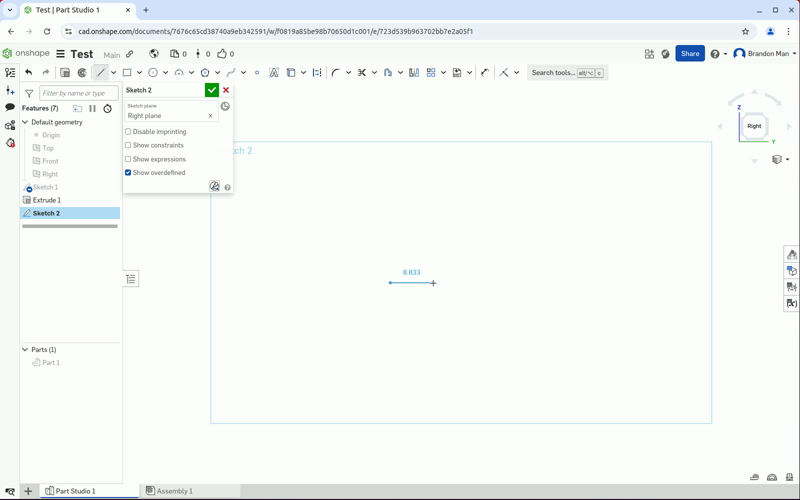
click(433, 282)
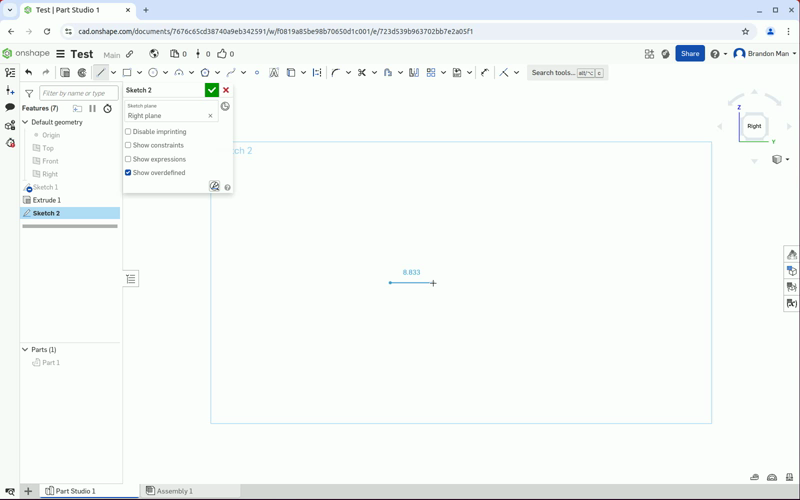
key_up(shift)
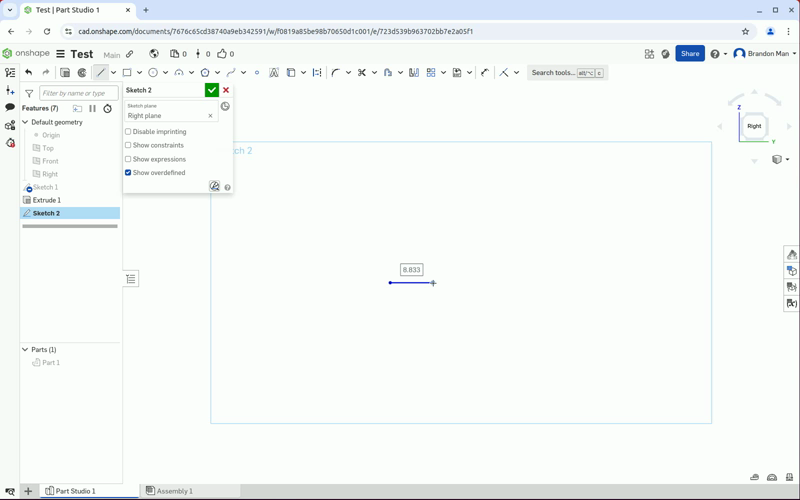
key_down(shift)
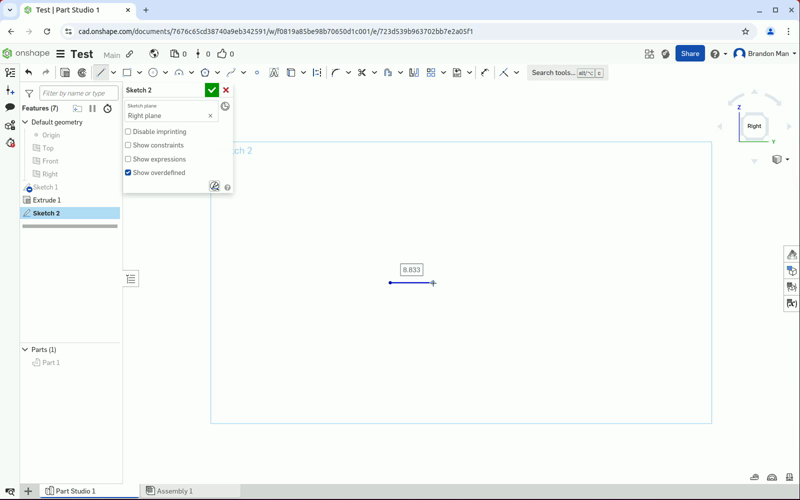
mouse_move(433, 170)
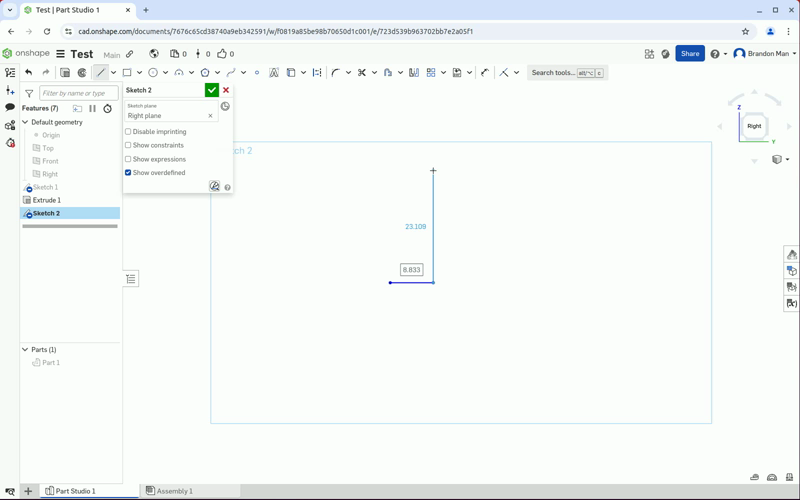
click(433, 170)
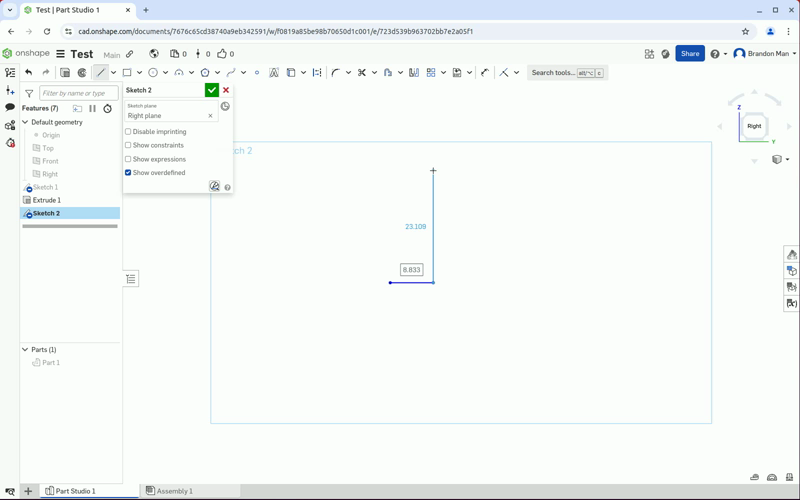
key_up(shift)
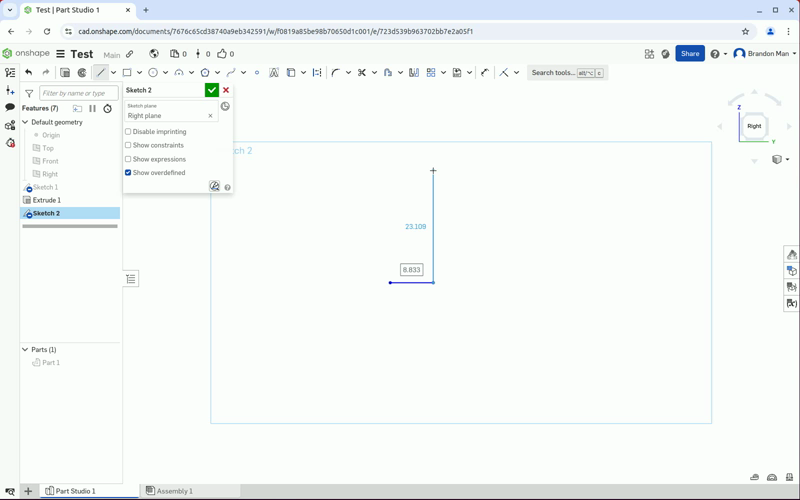
key_down(shift)
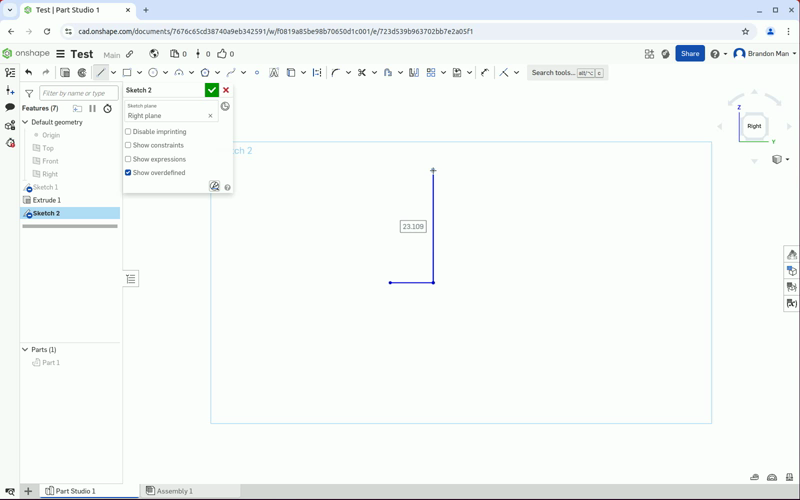
mouse_move(463, 170)
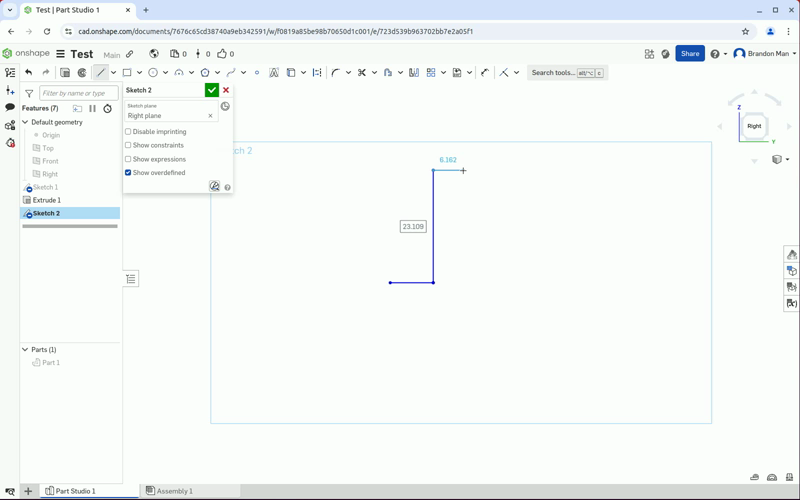
mouse_move(390, 170)
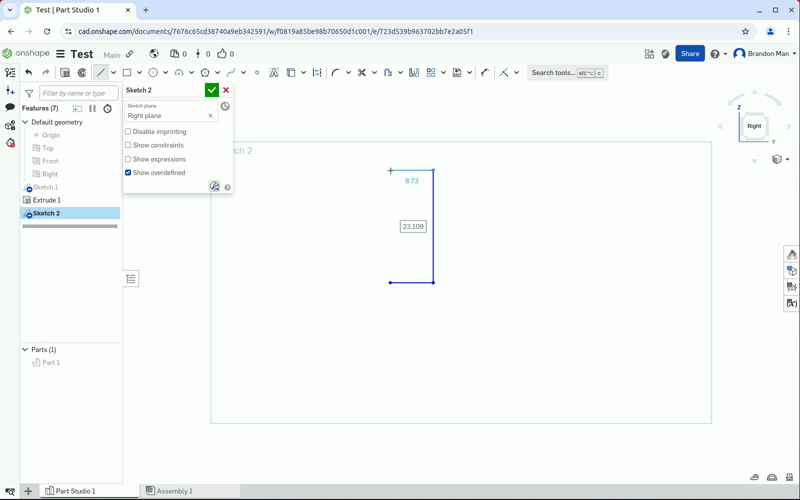
click(390, 170)
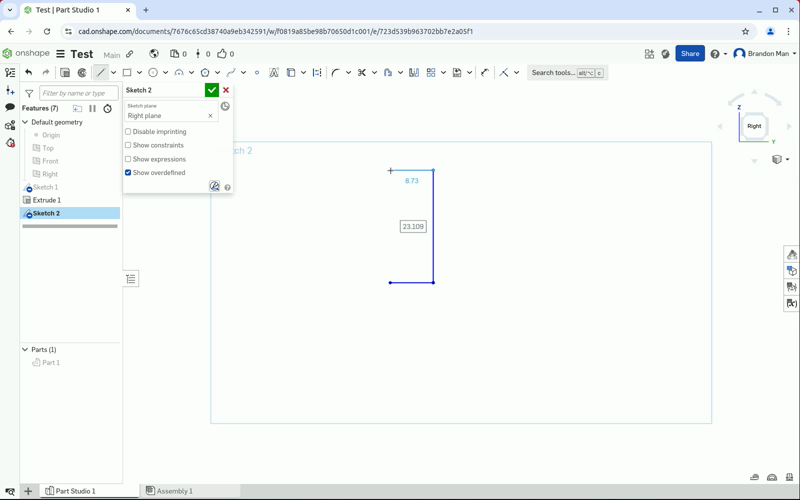
key_up(shift)
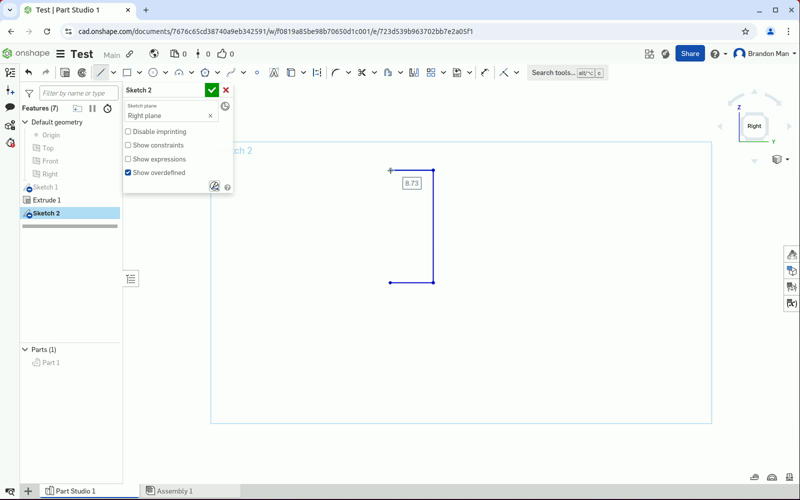
key_down(shift)
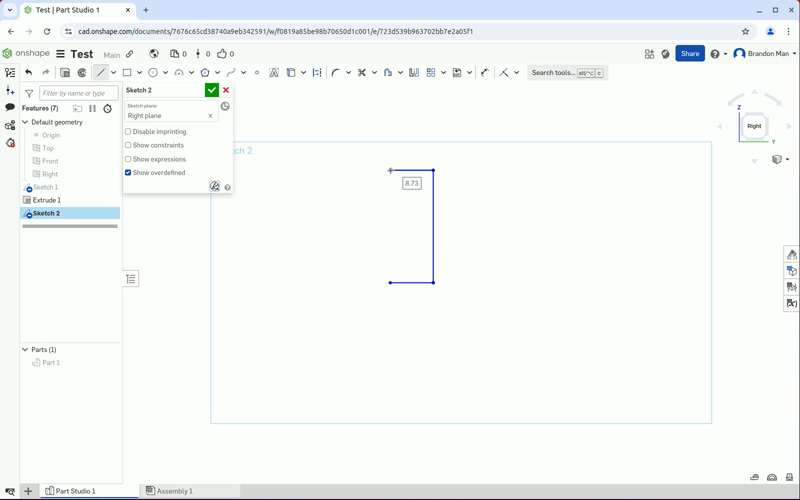
mouse_move(390, 282)
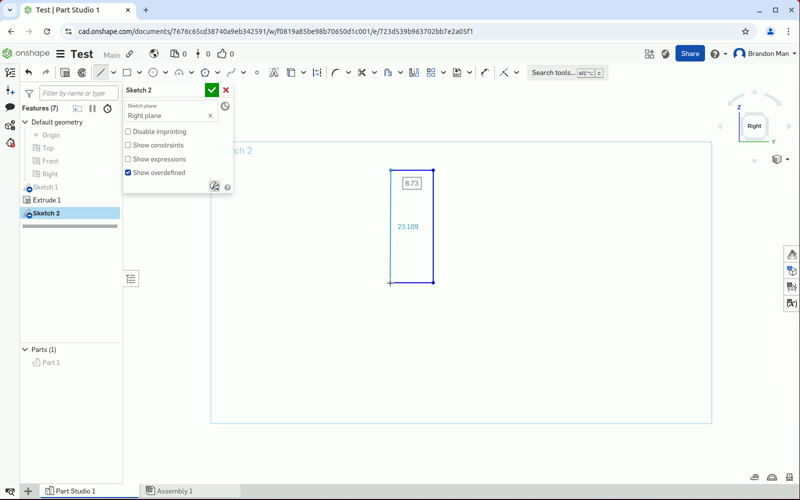
key_up(shift)
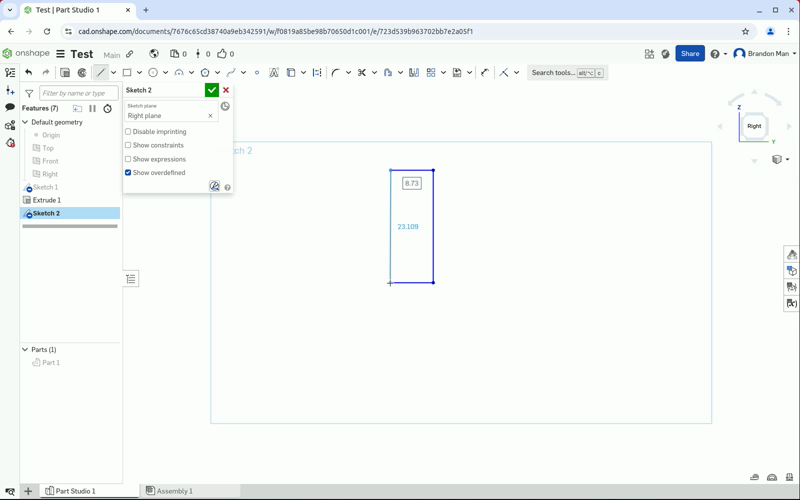
click(390, 282)
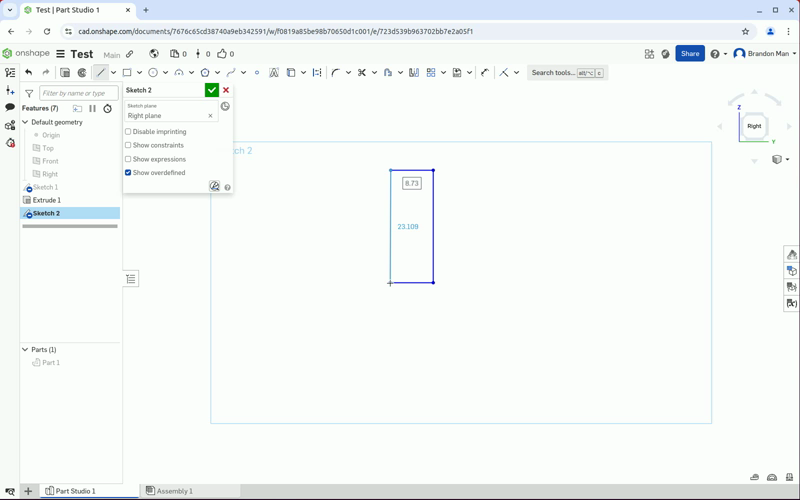
key(esc)
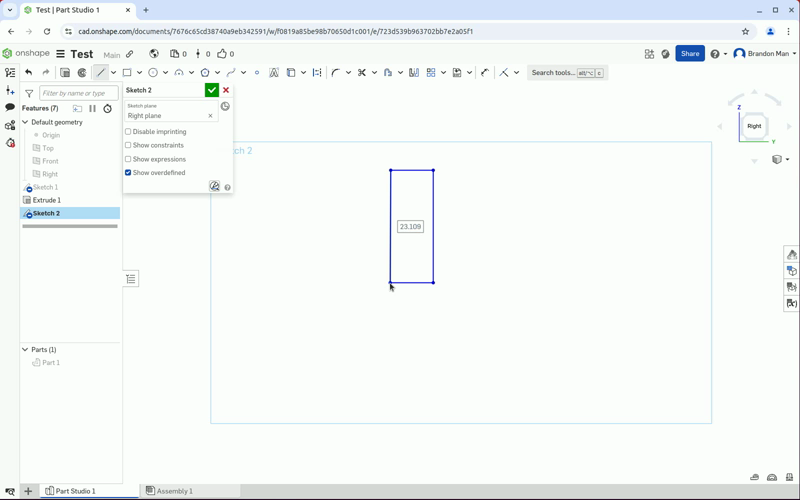
mouse_move(424, 195)
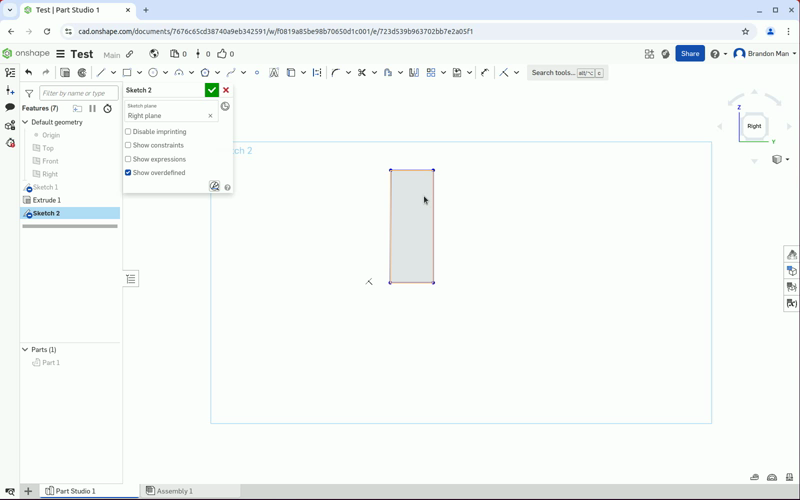
click(424, 195)
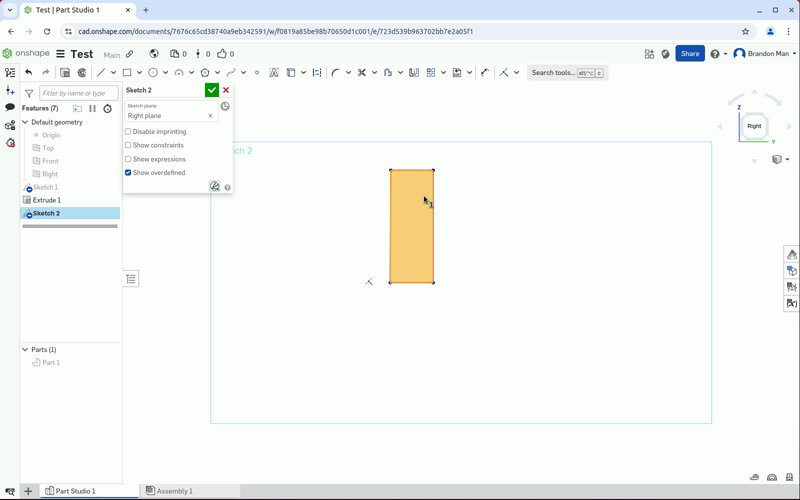
mouse_move(73, 352)
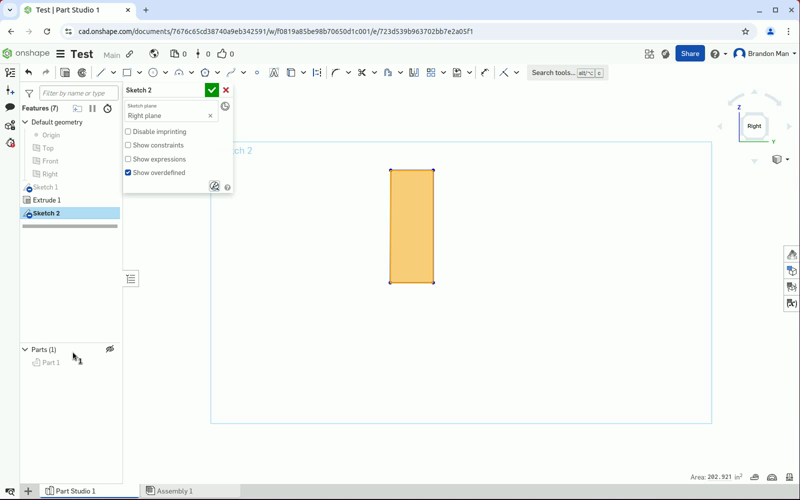
key(shift+y)
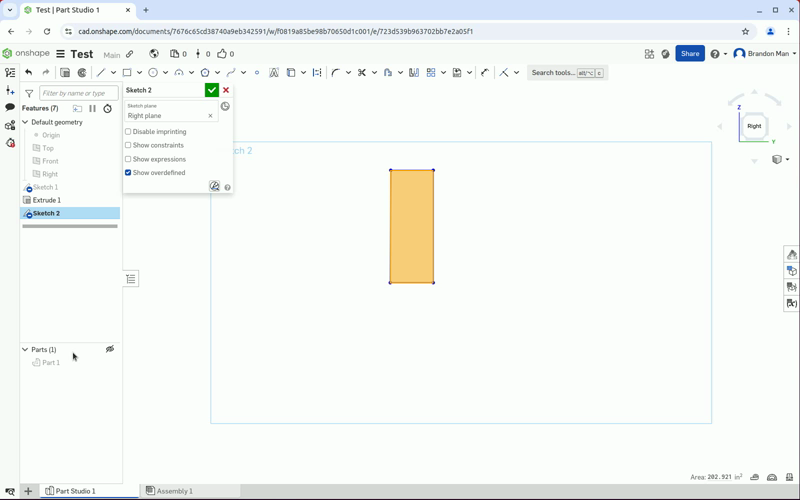
key(shift+e)
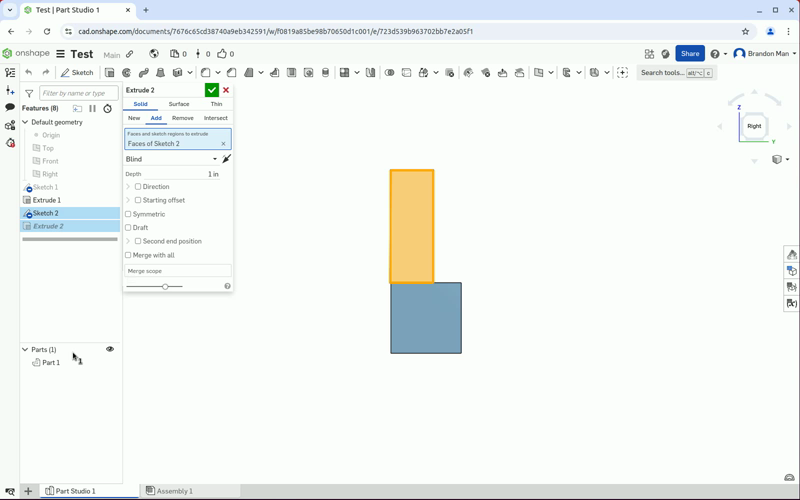
mouse_move(143, 106)
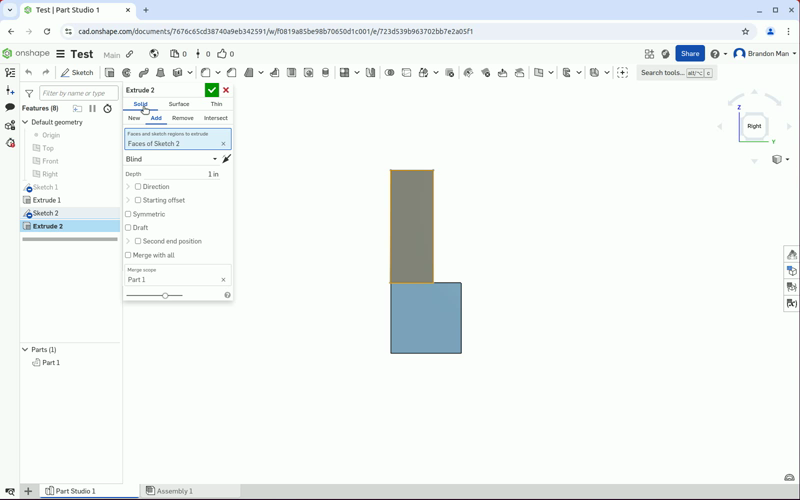
click(143, 106)
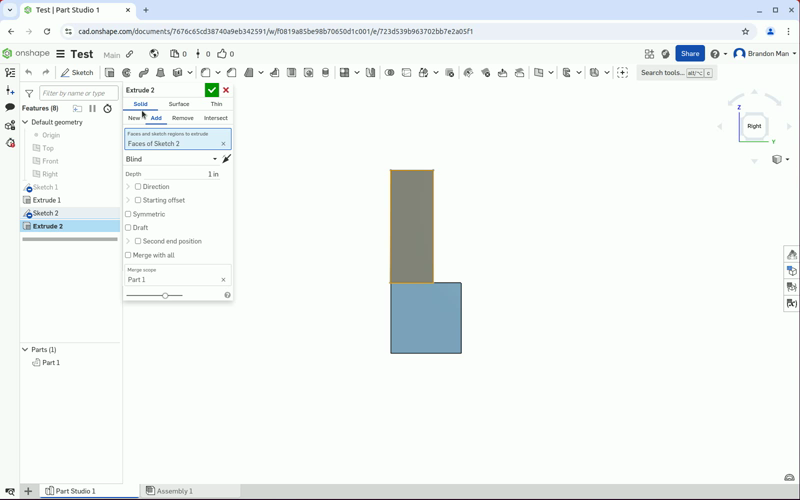
mouse_move(137, 120)
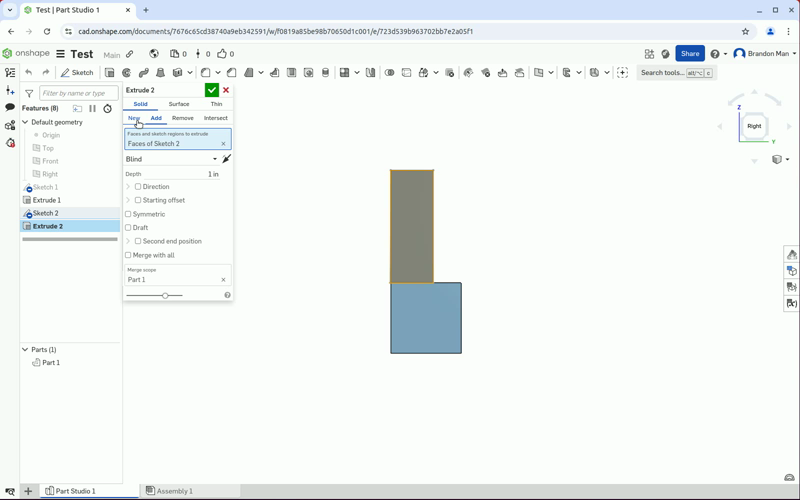
click(137, 120)
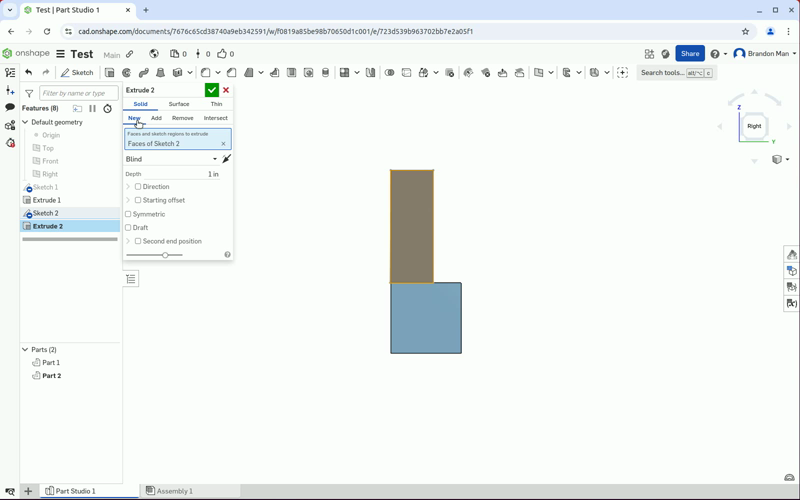
key(tab, 4)
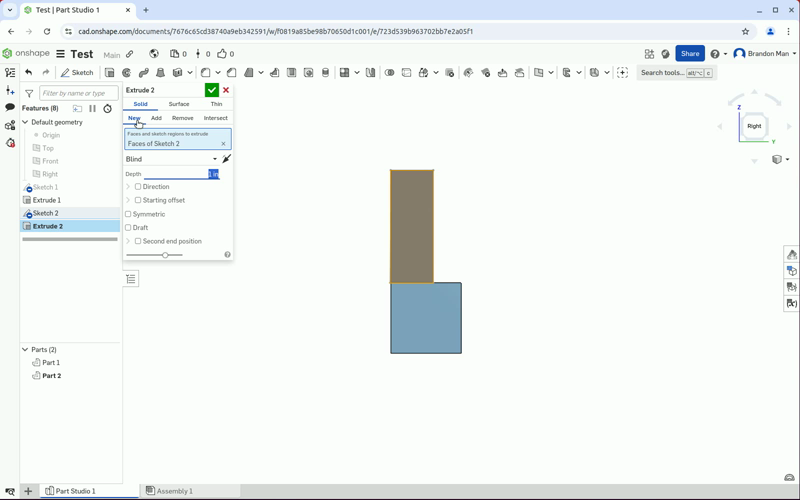
text(-10.11)
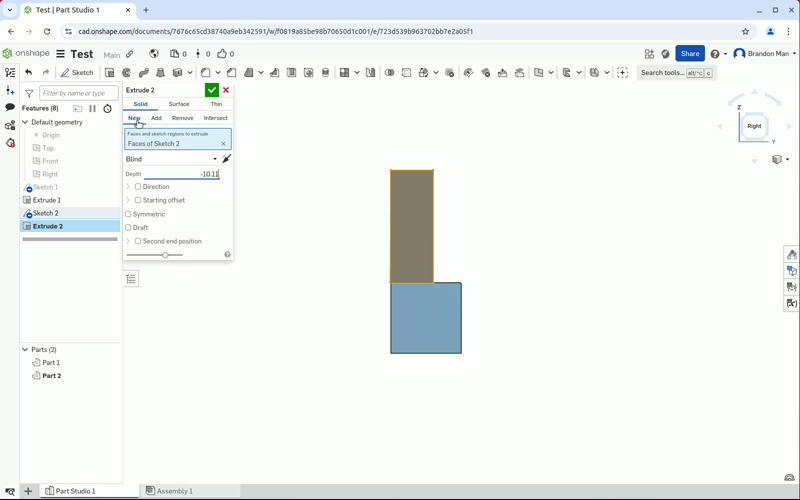
key(enter)
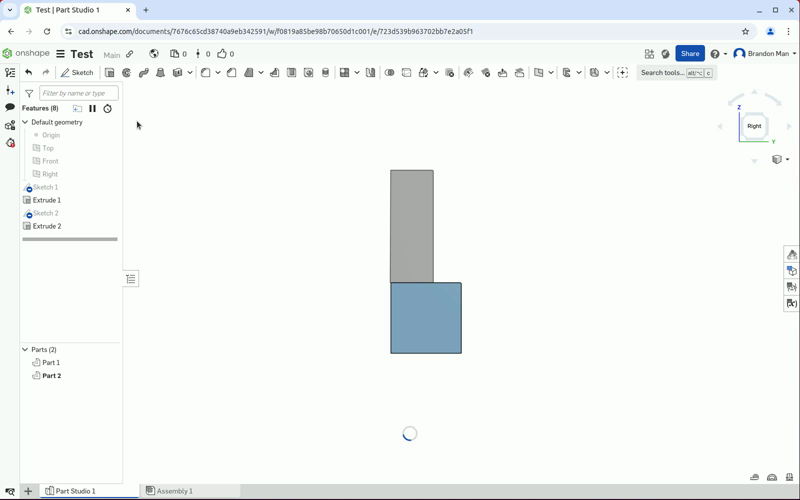
key(shift+h)
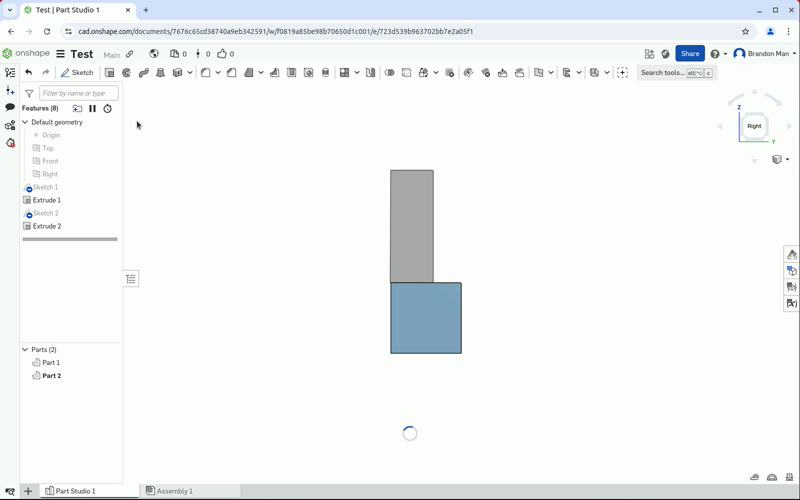
key(shift+h)
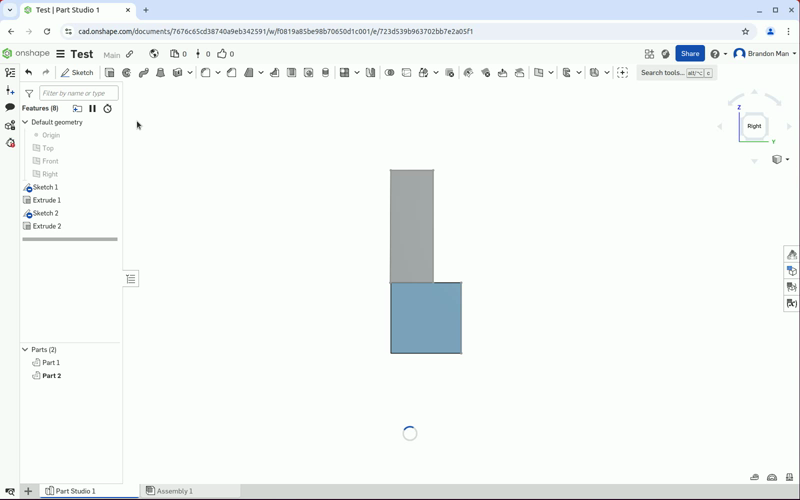
key(shift+7)
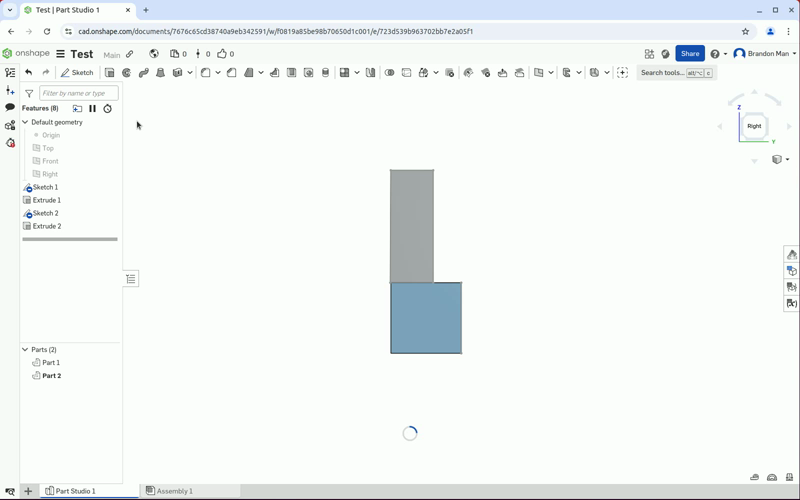
key(right, 2)
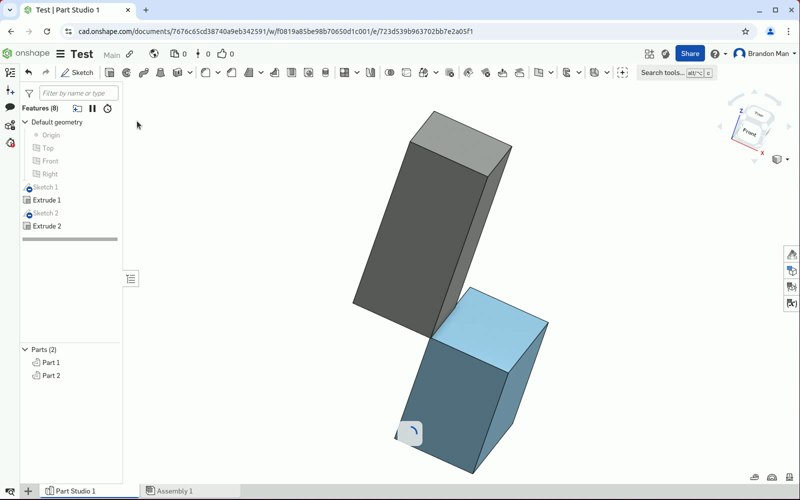
key(down, 2)
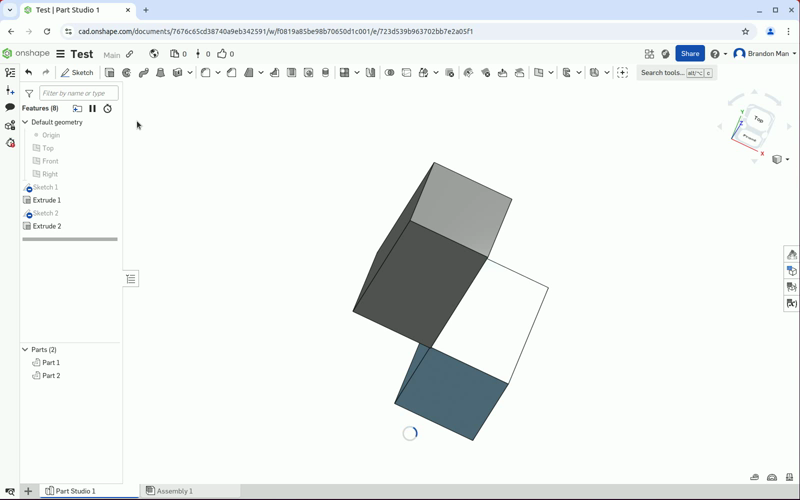
key(up, 2)
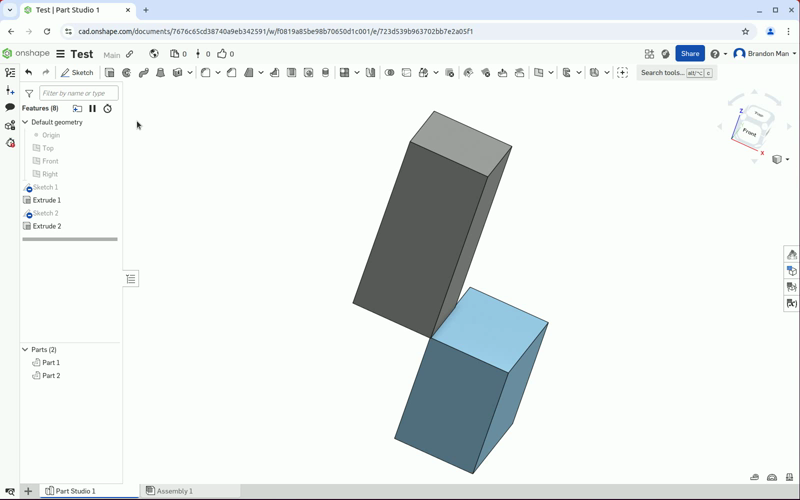
key(left, 2)
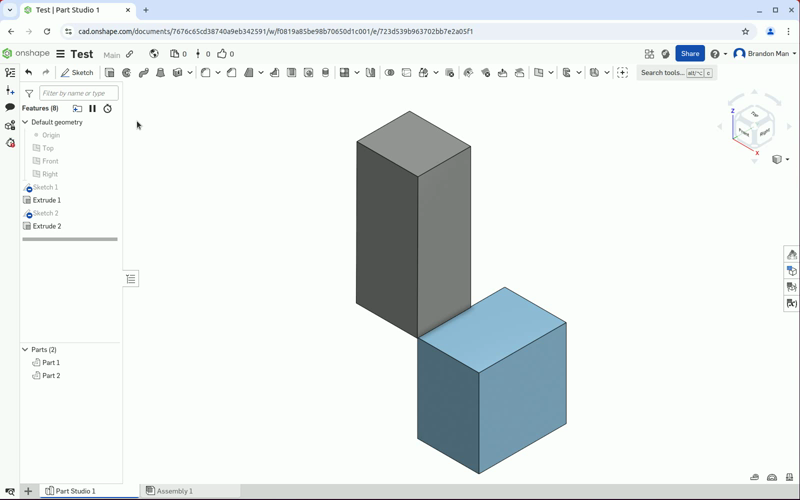
mouse_move(73, 189)
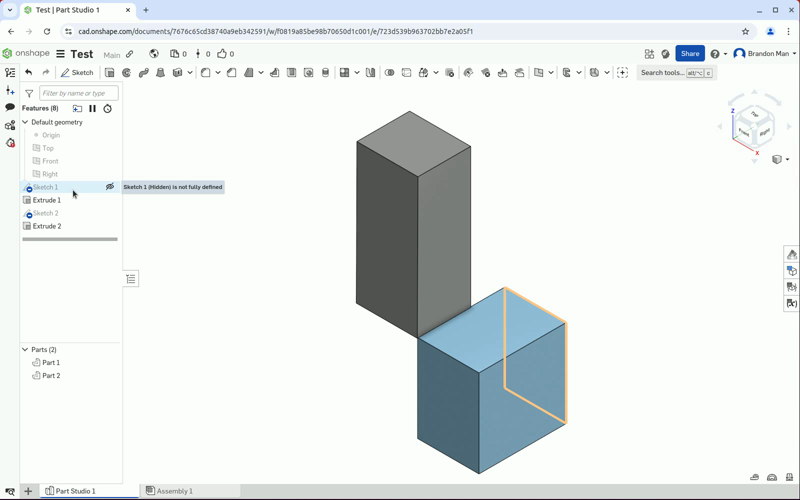
click(73, 189)